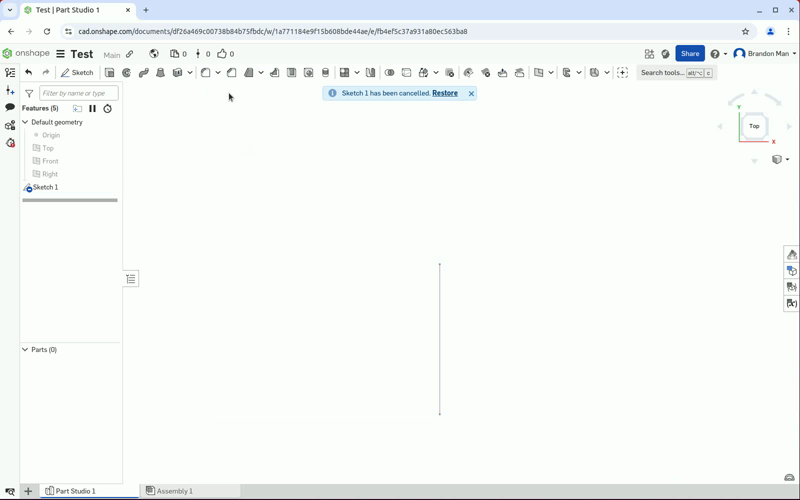
key(shift+h)
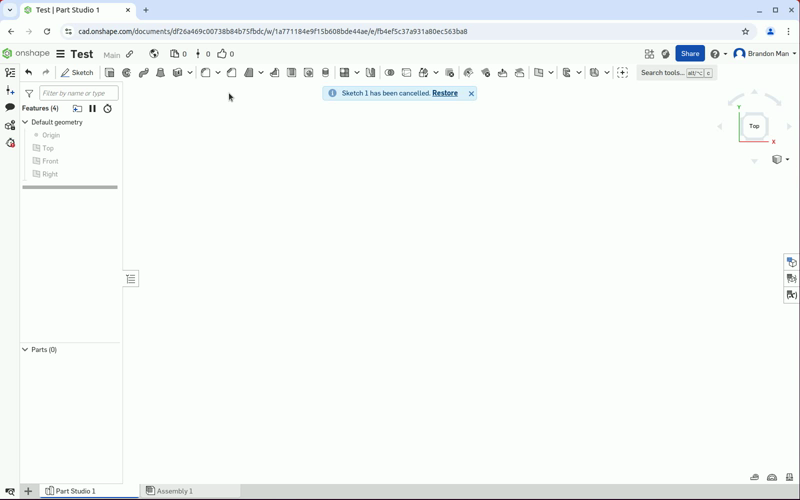
mouse_move(73, 352)
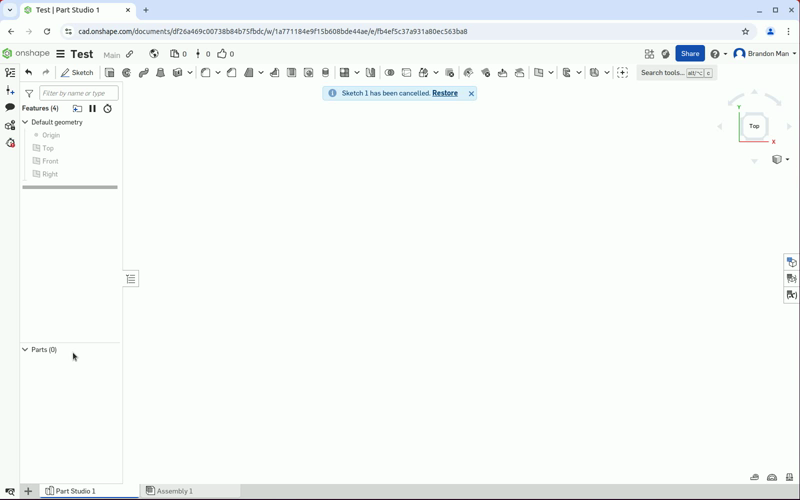
key(y)
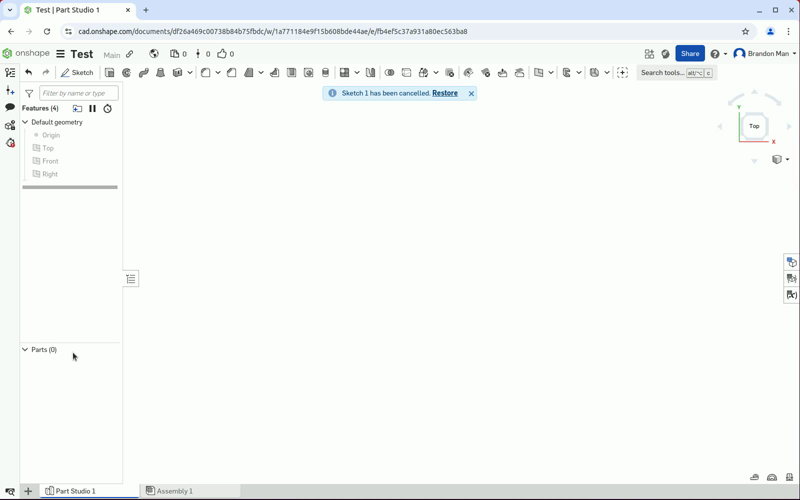
key(shift+p)
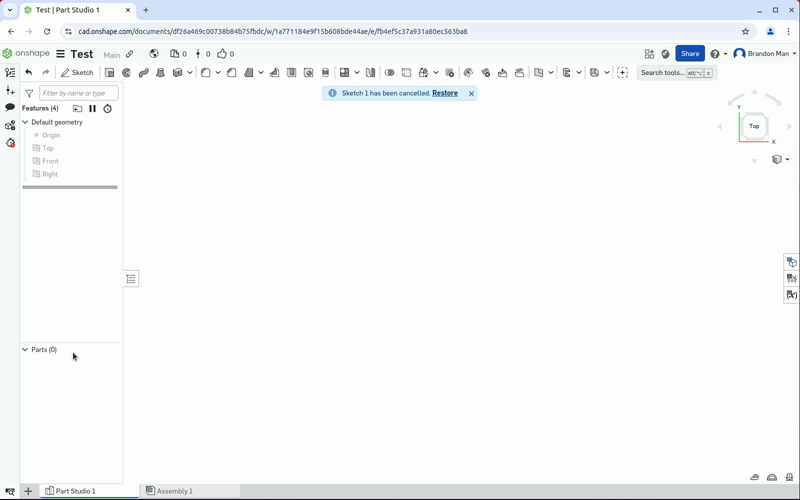
key(space)
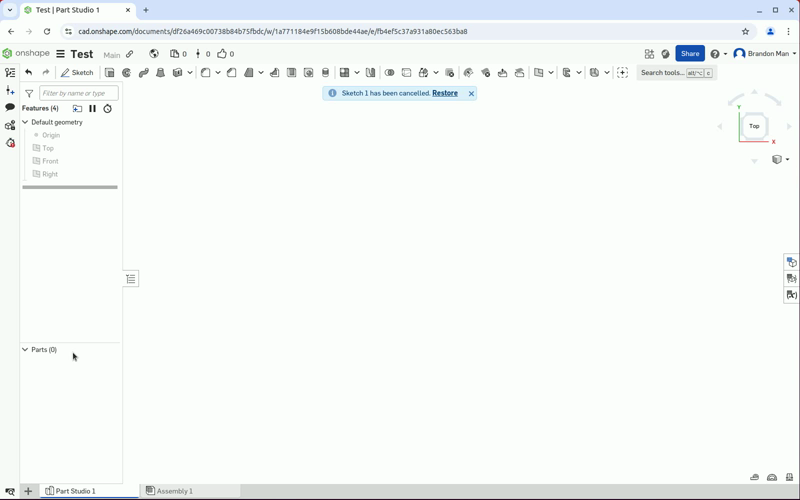
key_down(shift)
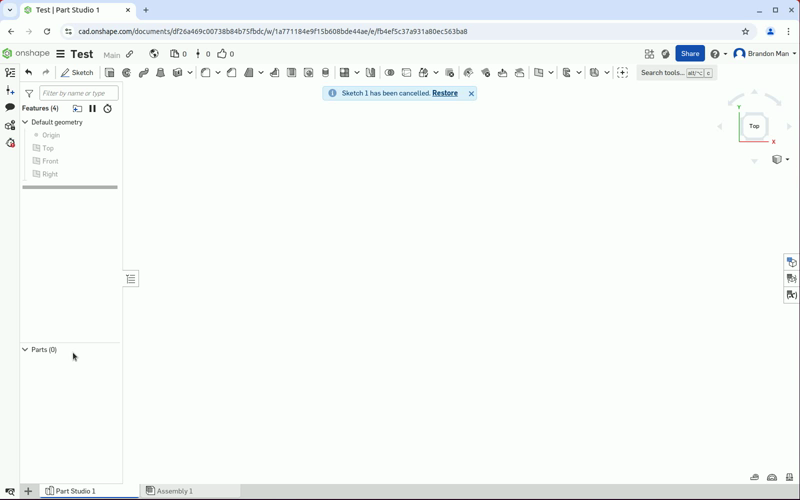
key(up)
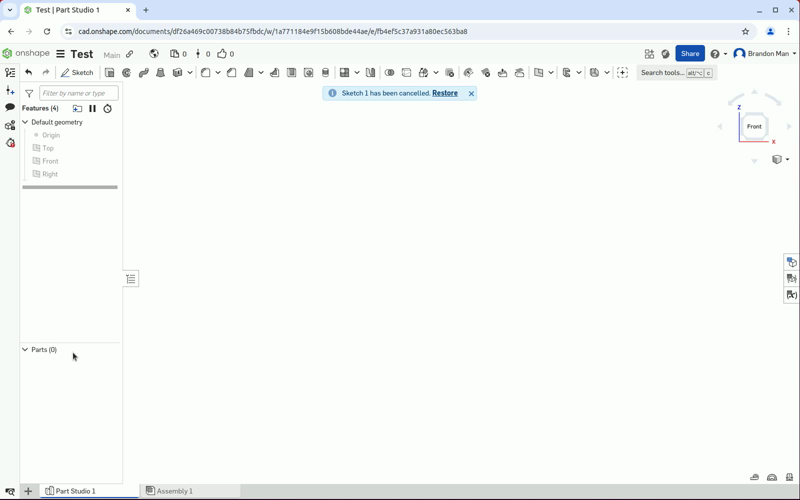
key_up(shift)
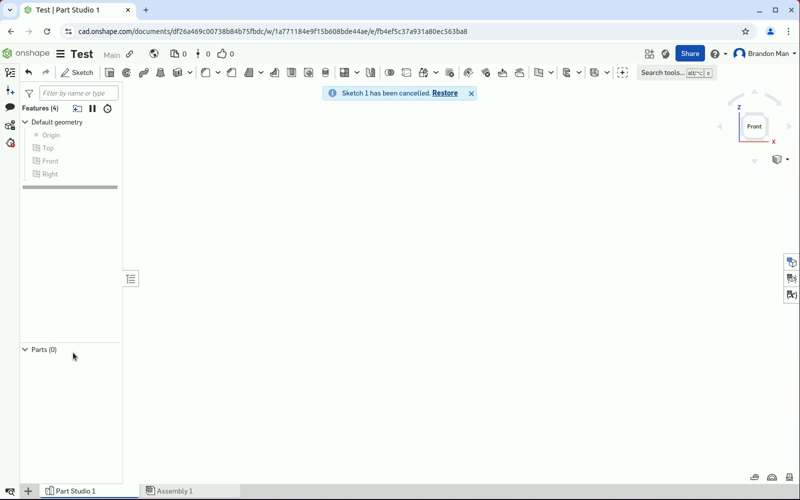
mouse_move(73, 352)
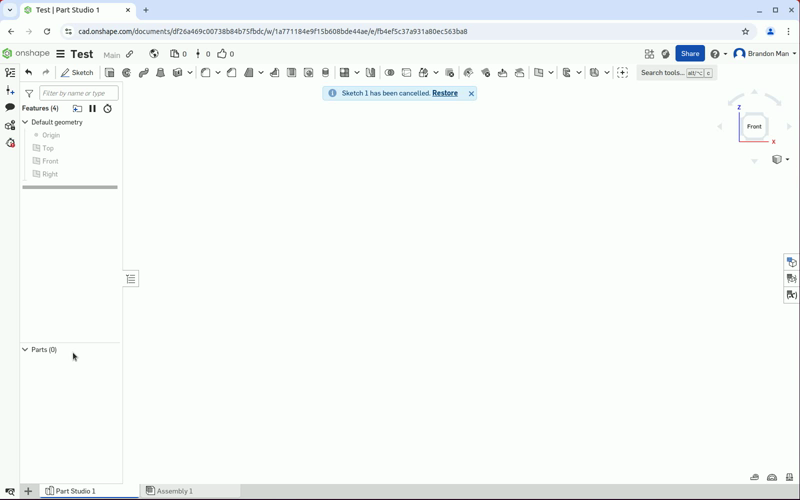
key(shift+y)
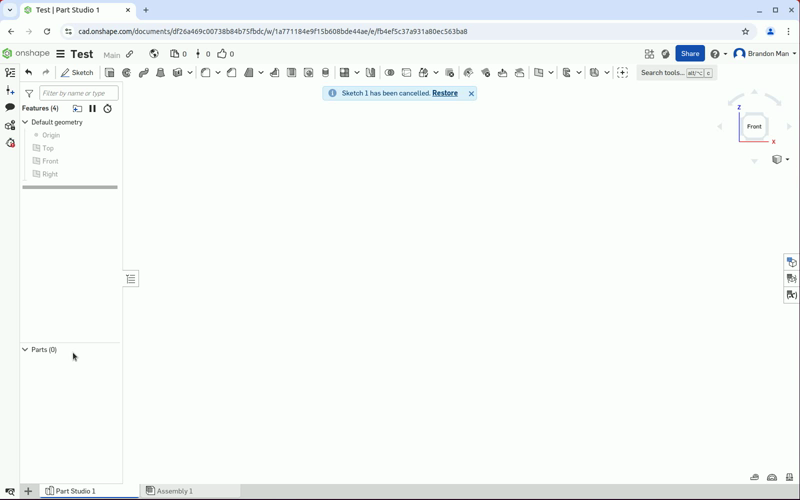
key(shift+s)
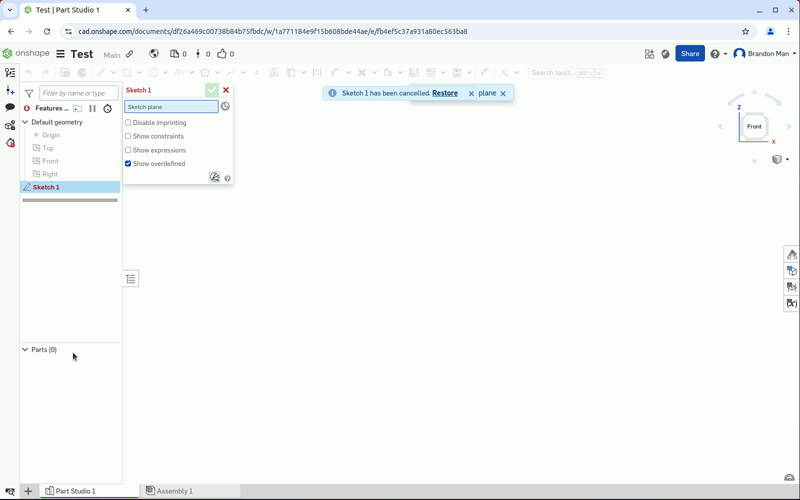
mouse_move(73, 163)
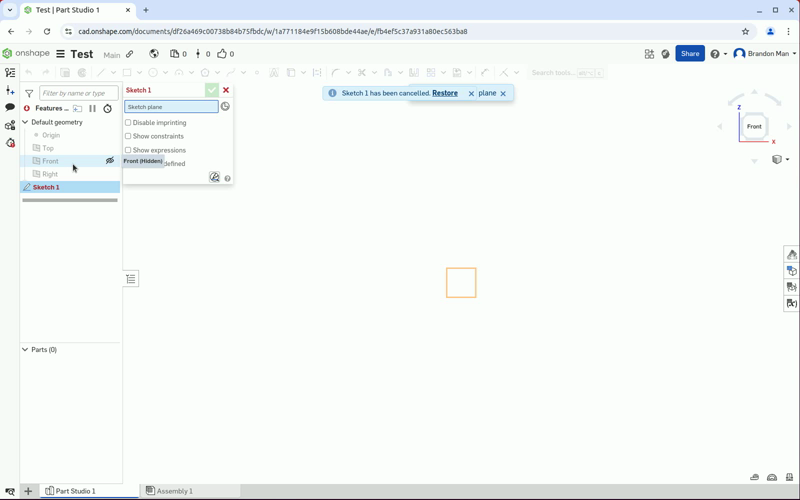
click(73, 163)
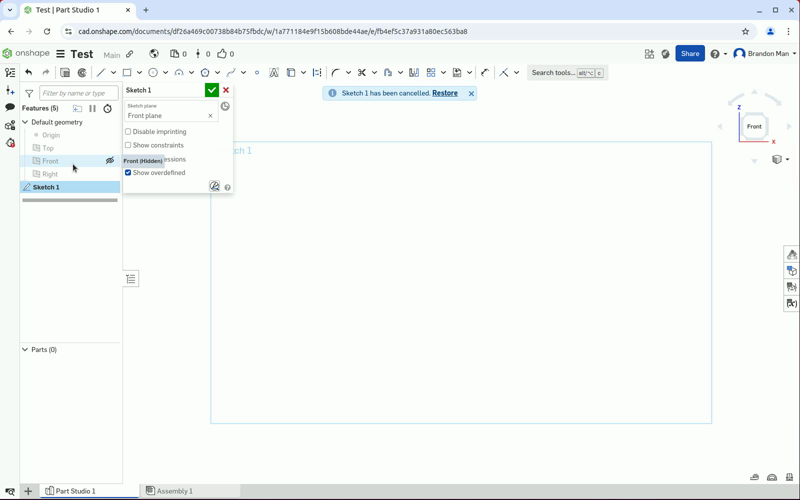
mouse_move(73, 352)
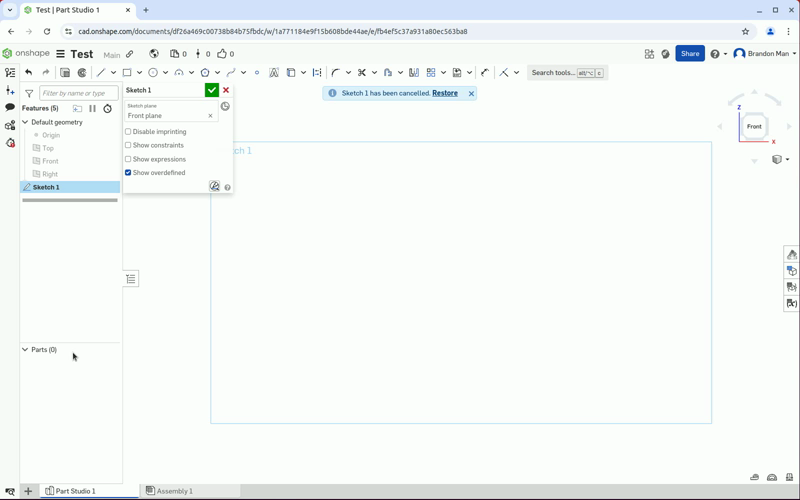
key(y)
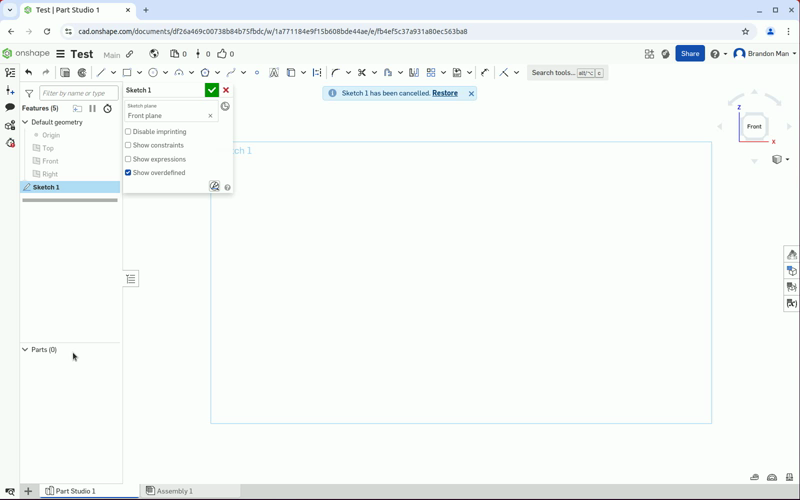
key(l)
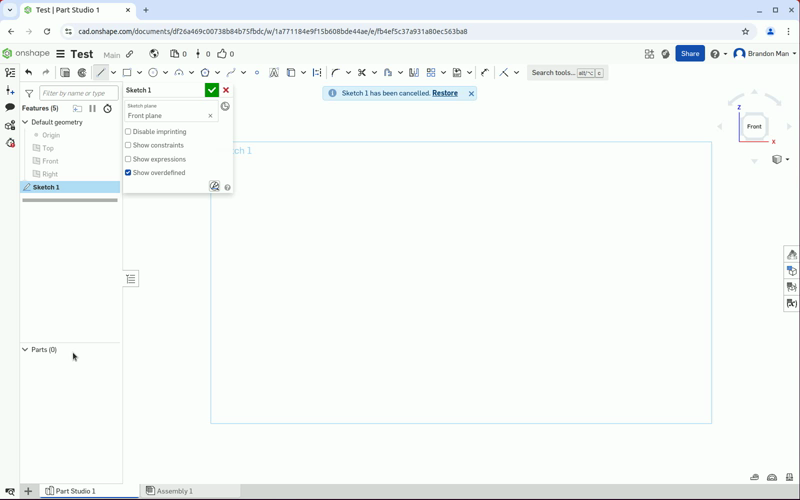
key_down(shift)
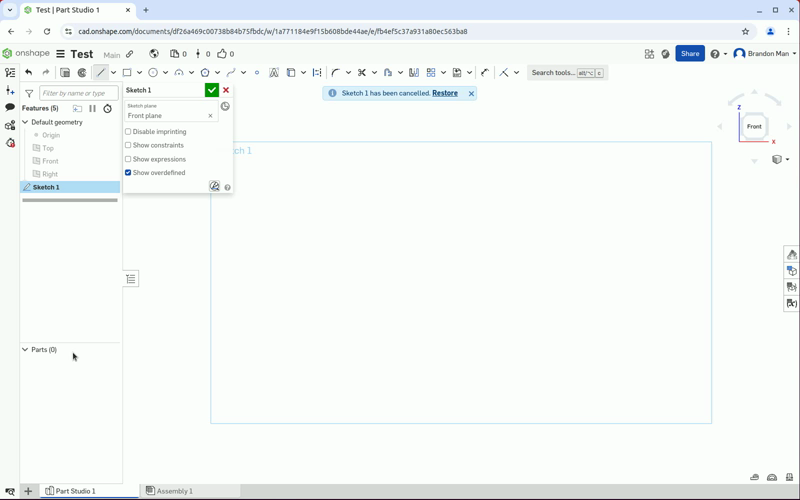
mouse_move(460, 282)
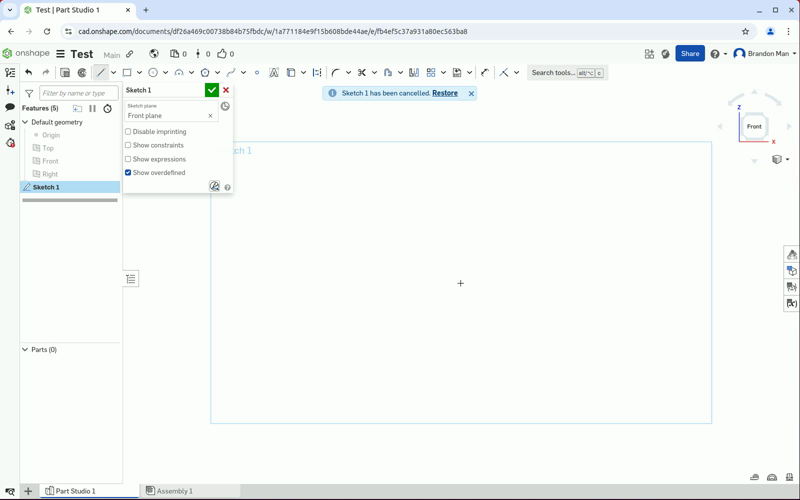
click(460, 282)
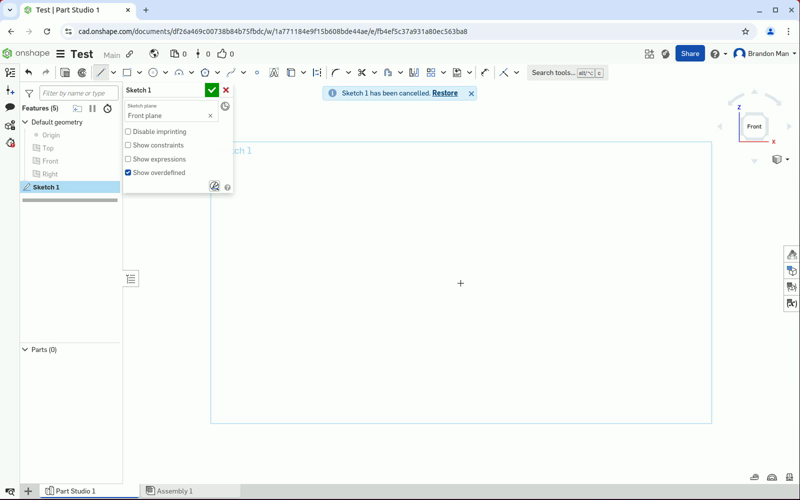
key_up(shift)
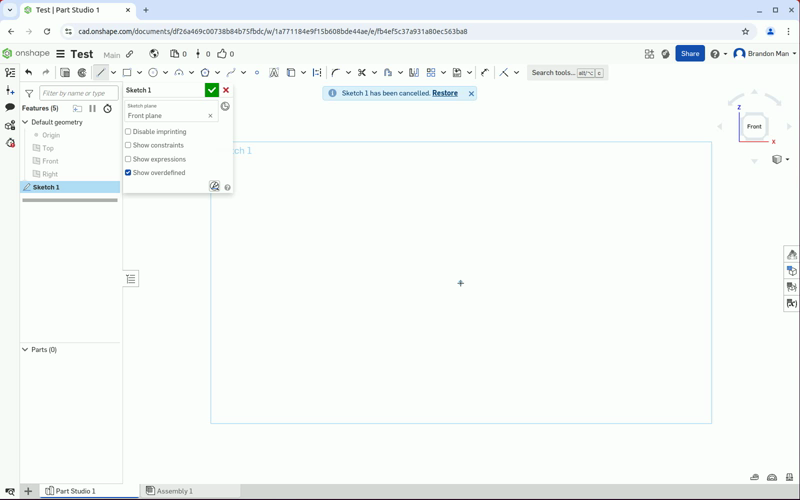
key_down(shift)
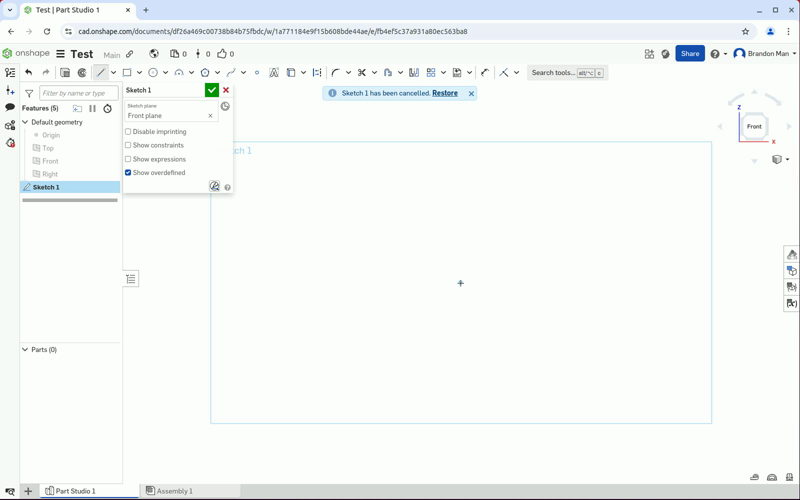
mouse_move(490, 282)
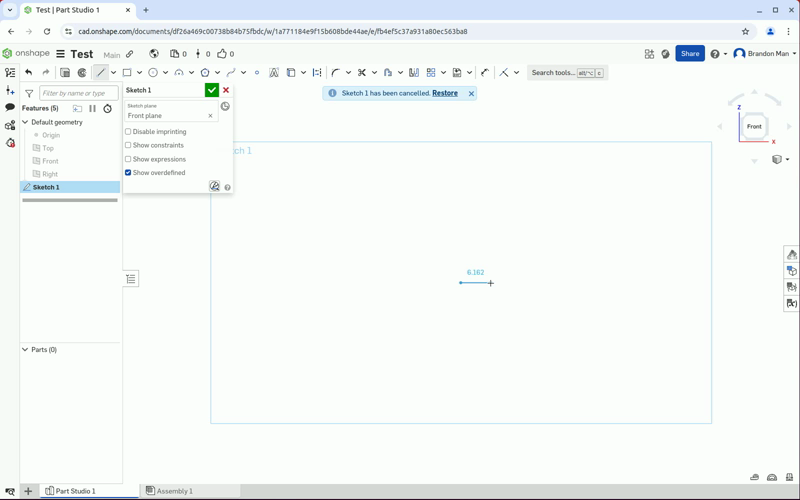
mouse_move(488, 282)
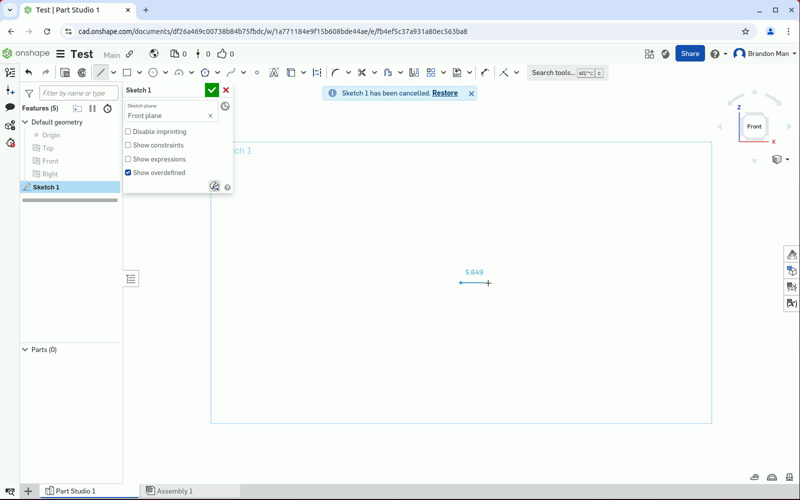
click(488, 282)
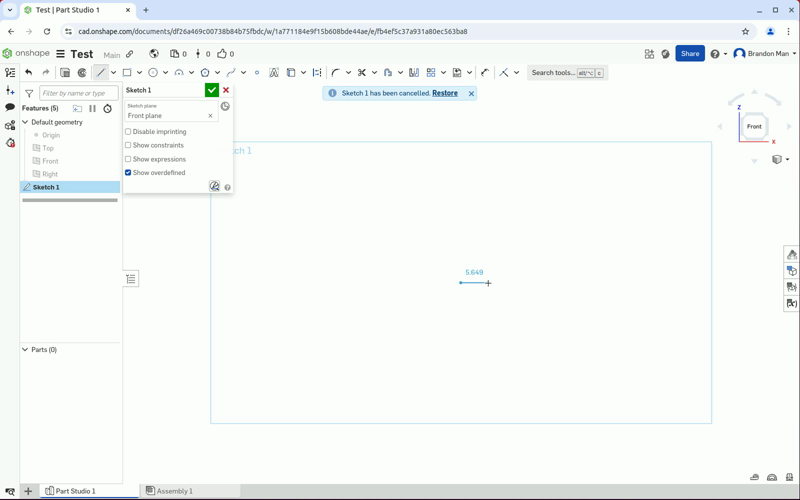
key_up(shift)
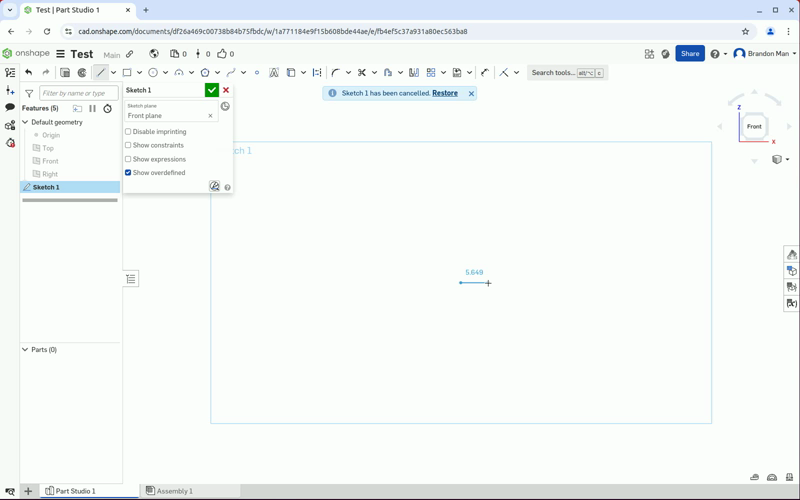
key_down(shift)
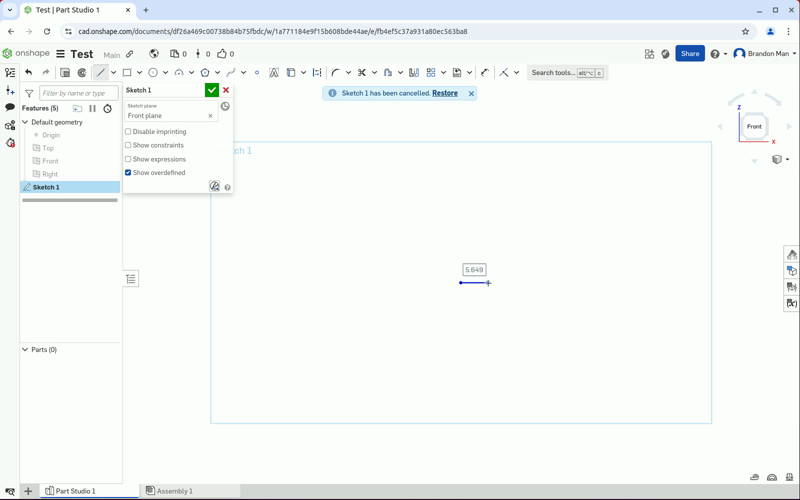
mouse_move(518, 282)
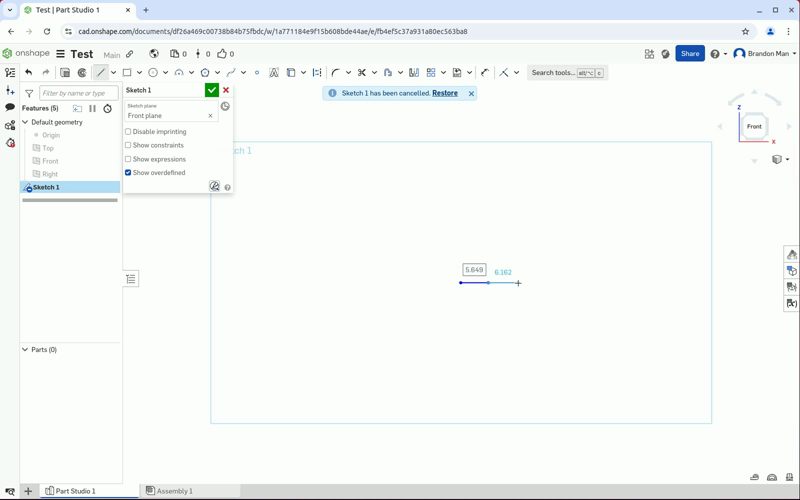
mouse_move(488, 243)
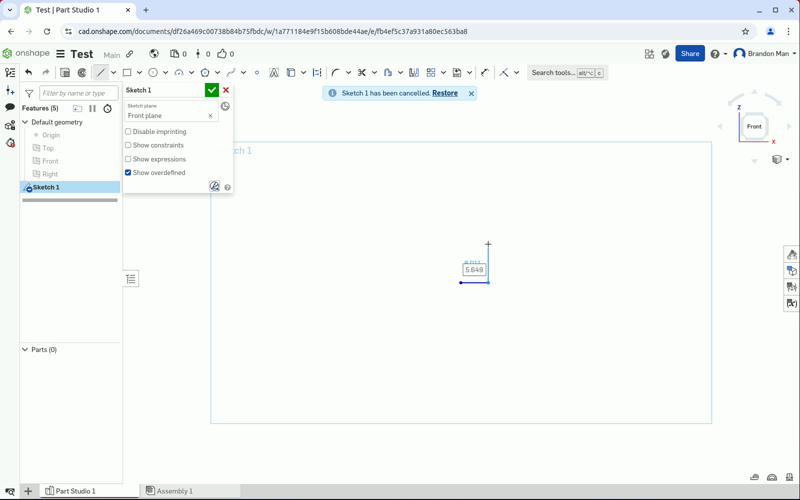
click(488, 243)
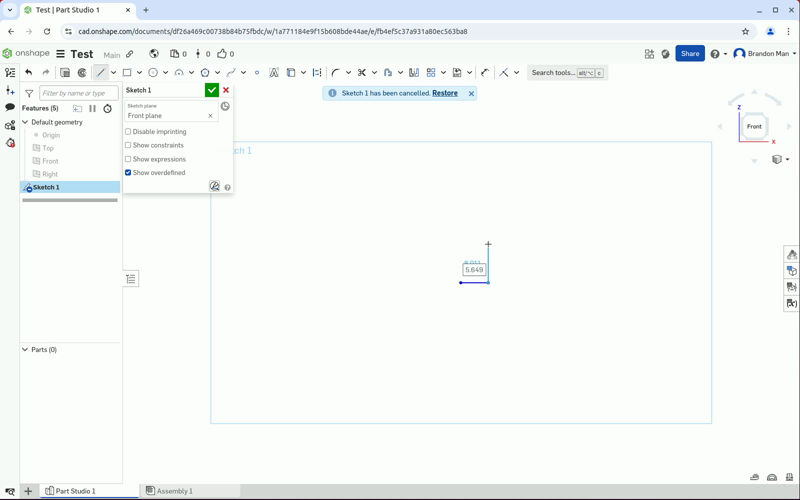
key_up(shift)
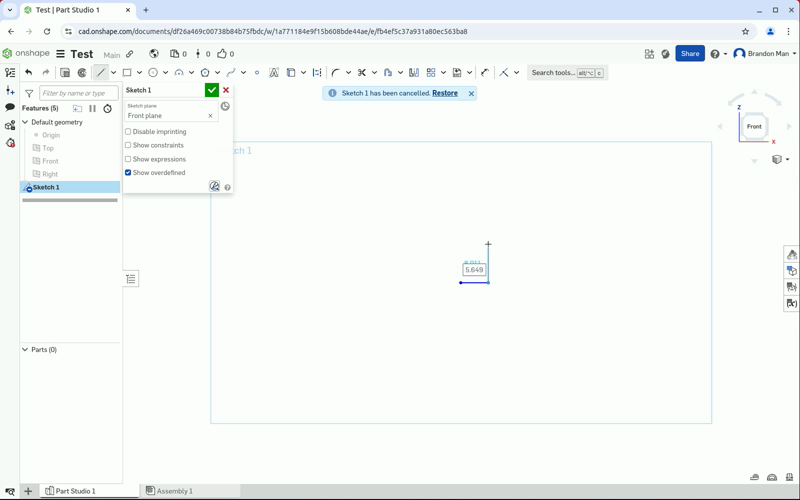
key_down(shift)
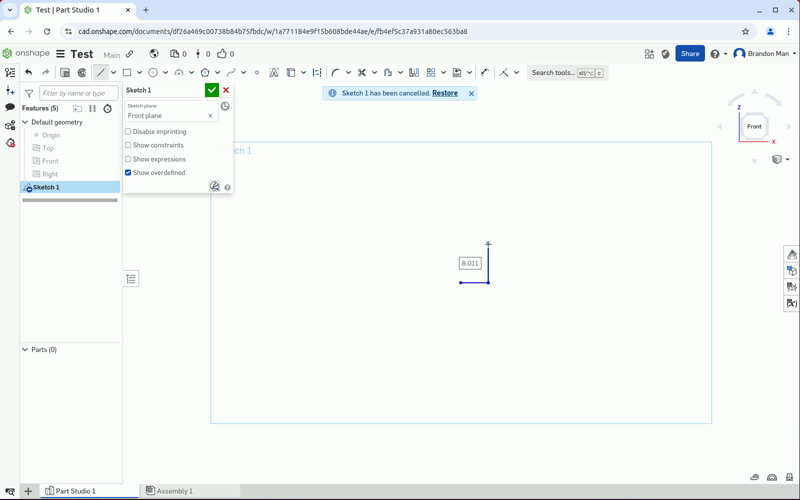
mouse_move(518, 243)
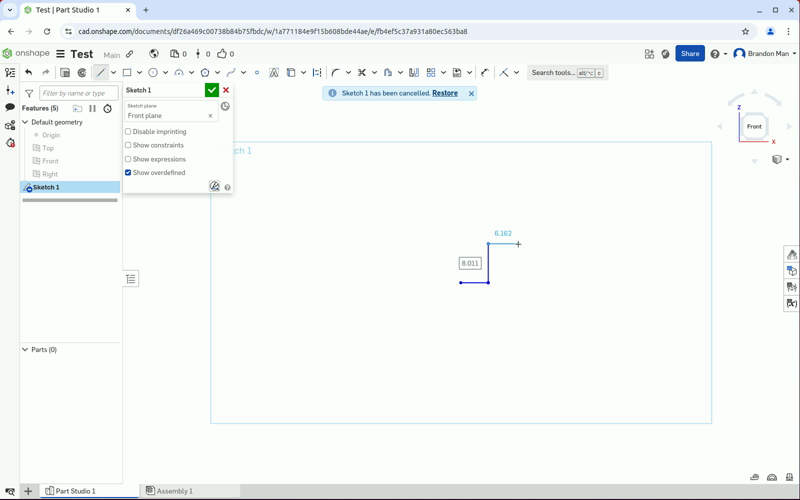
mouse_move(460, 243)
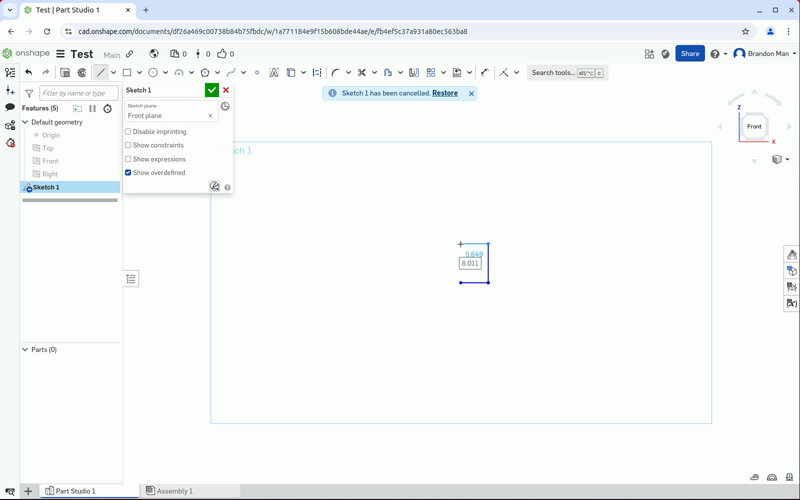
click(460, 243)
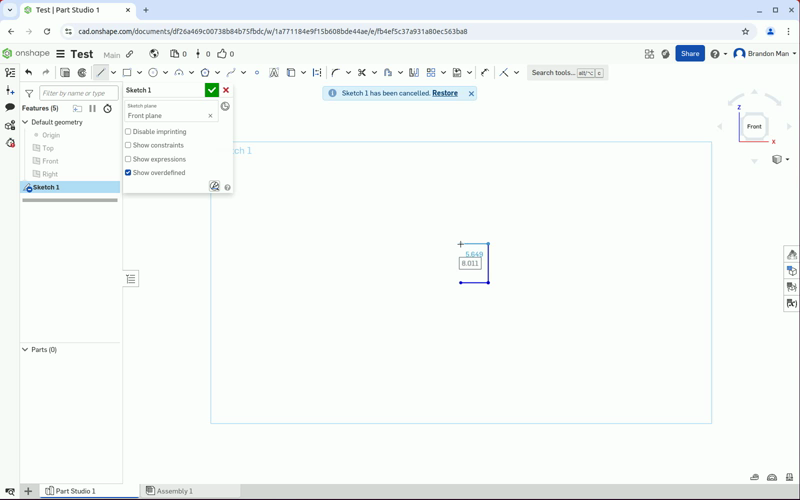
key_up(shift)
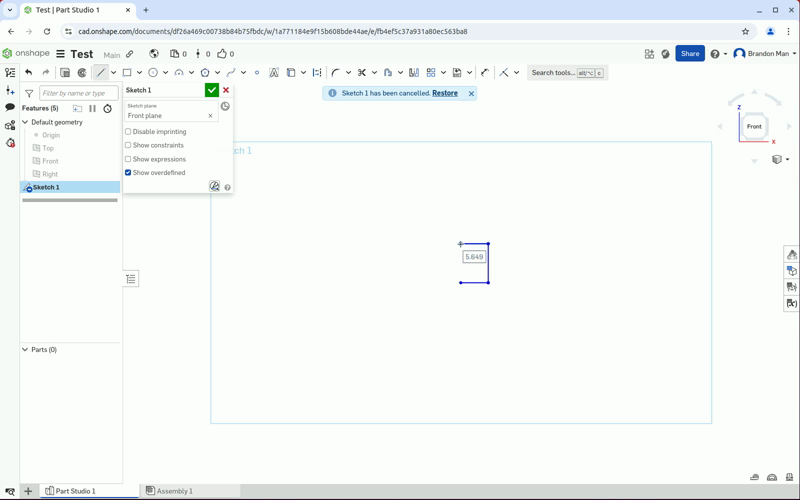
mouse_move(490, 243)
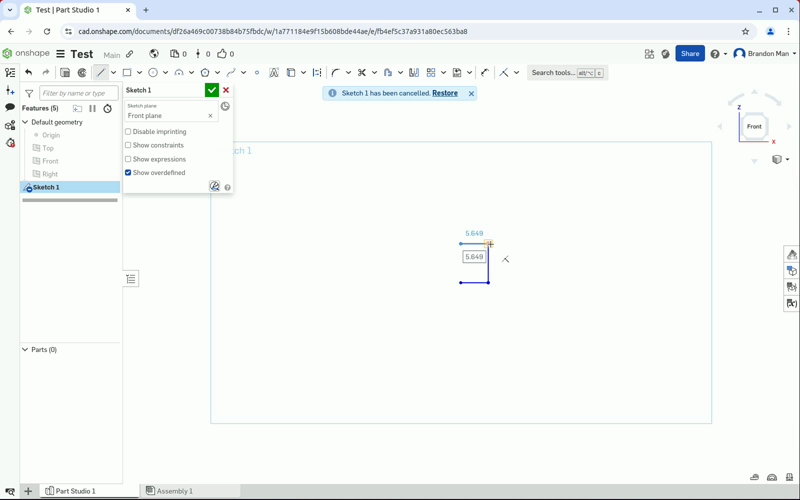
key_down(shift)
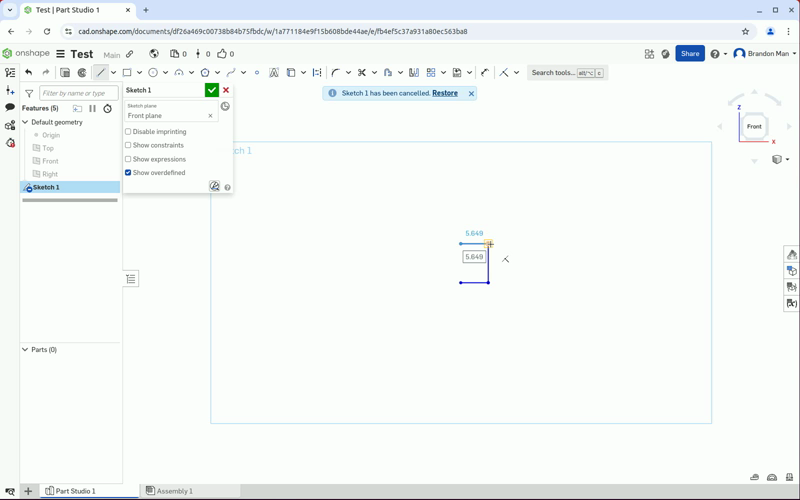
mouse_move(460, 282)
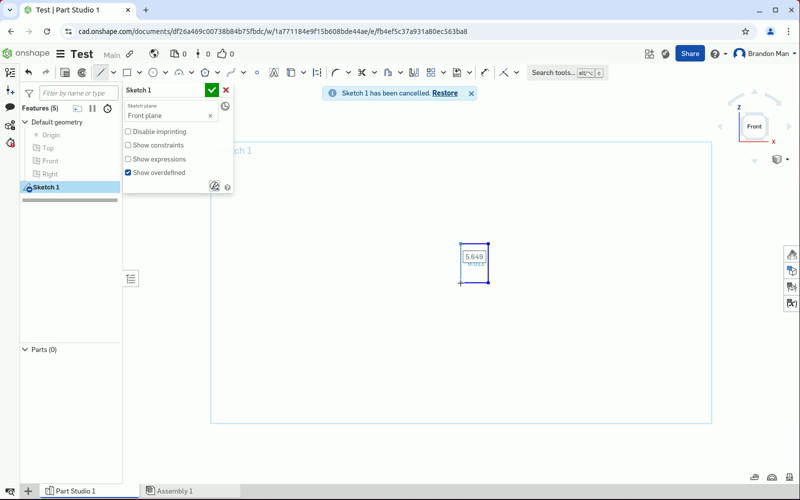
key_up(shift)
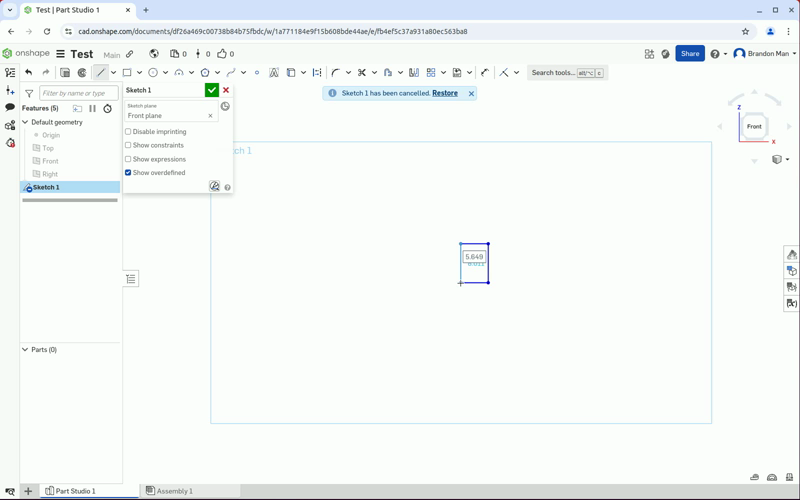
click(460, 282)
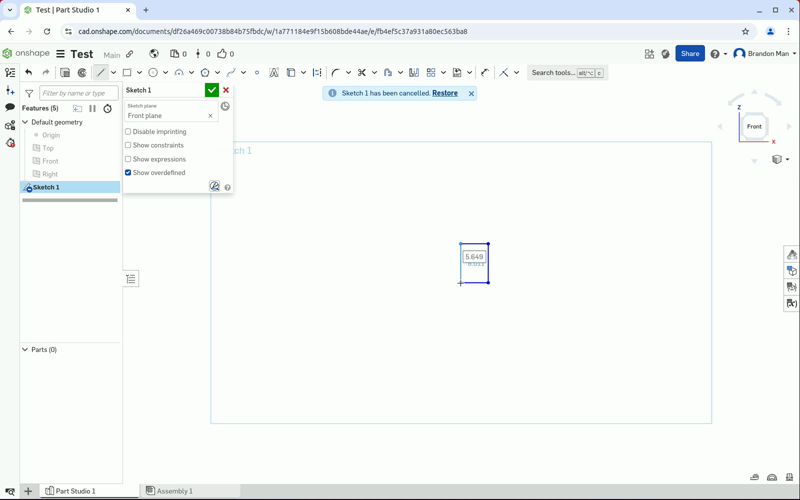
key(esc)
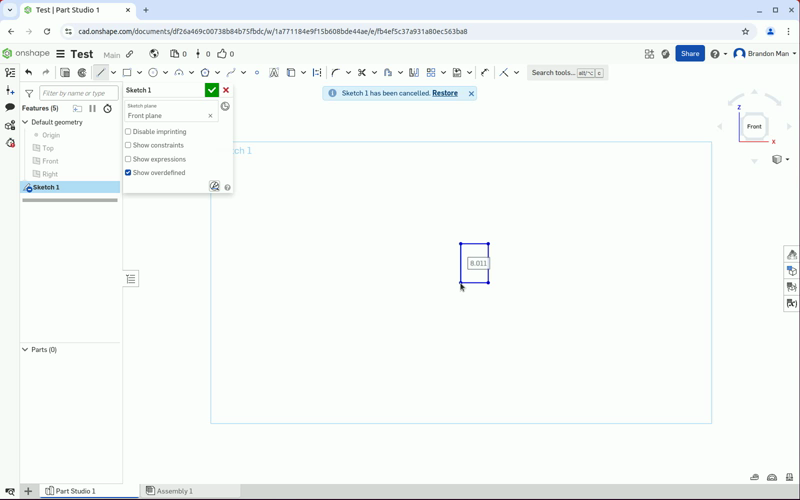
mouse_move(478, 276)
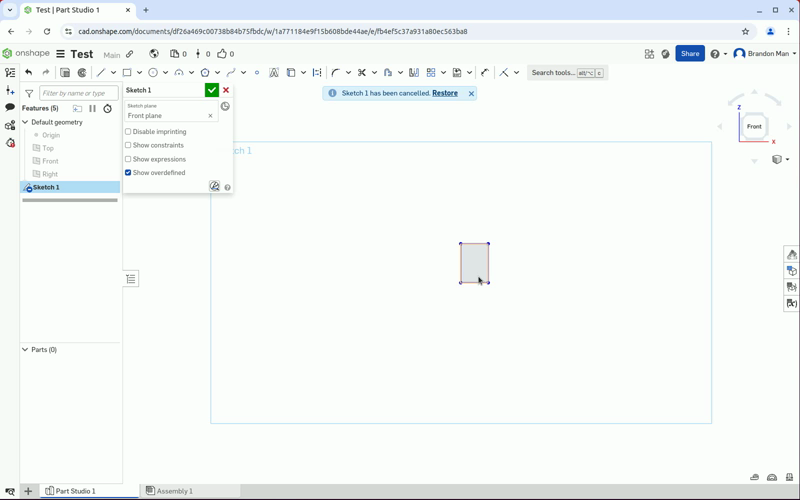
scroll(6)
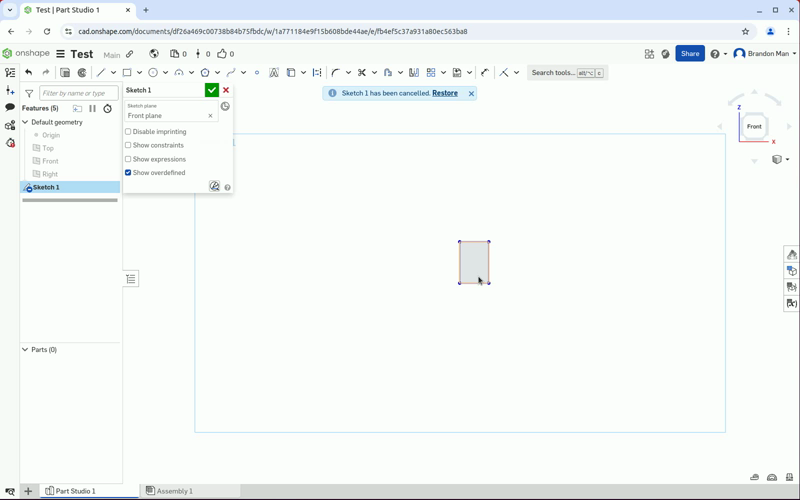
scroll(6)
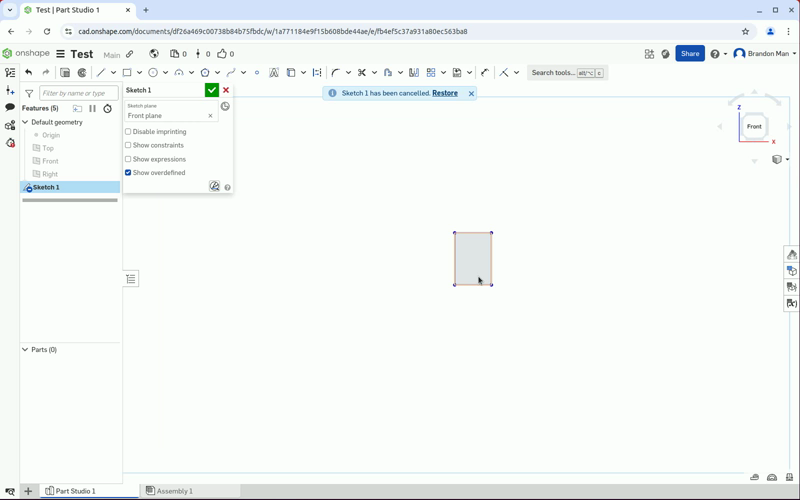
scroll(6)
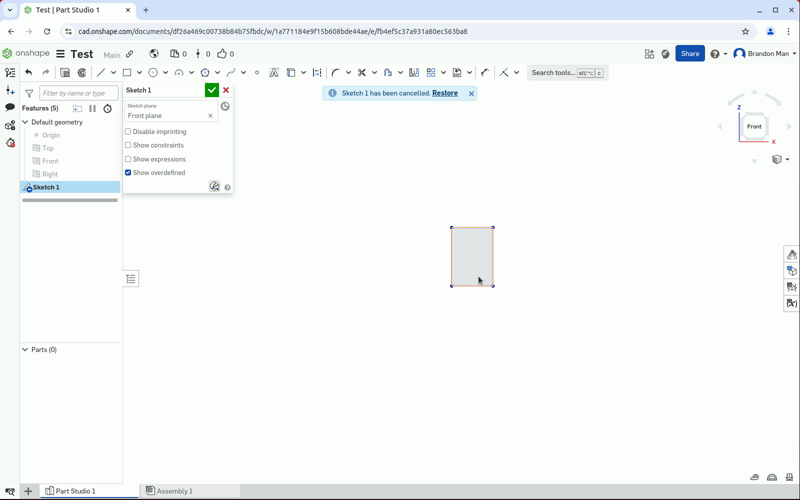
scroll(6)
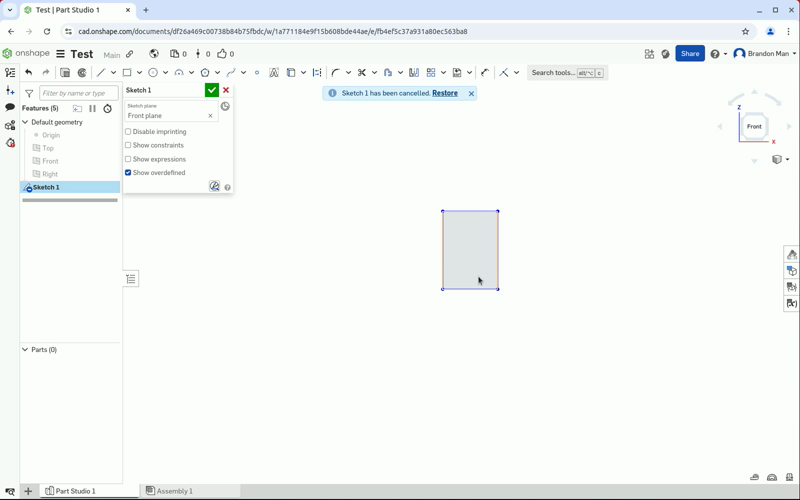
scroll(6)
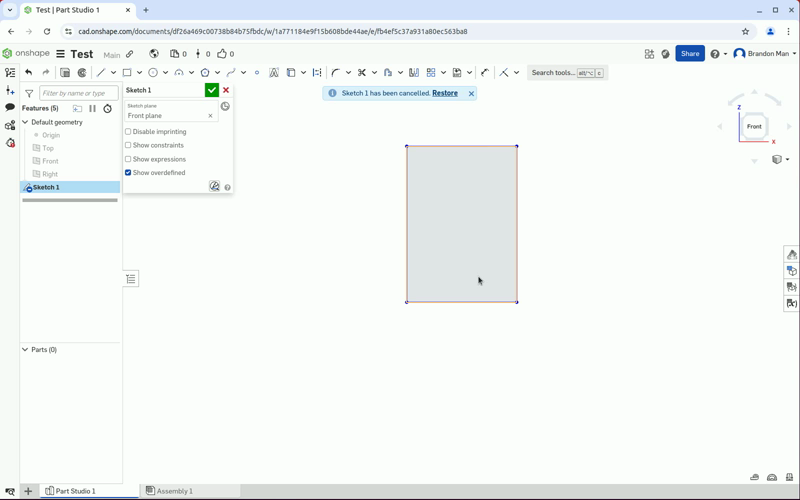
scroll(6)
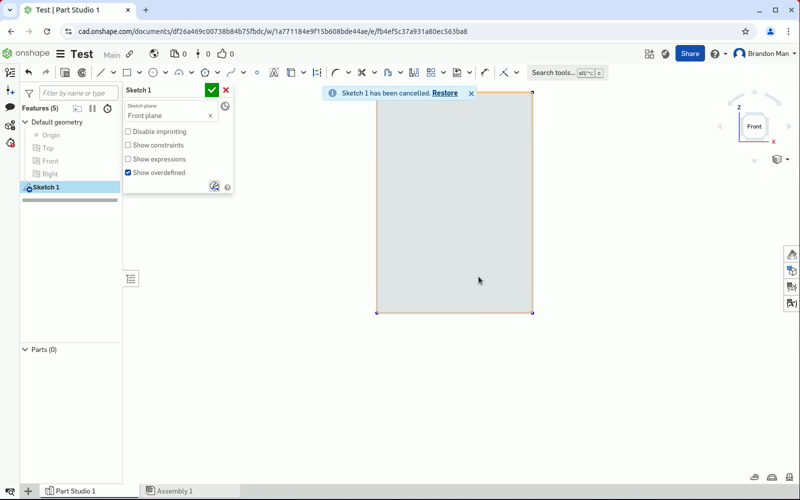
scroll(6)
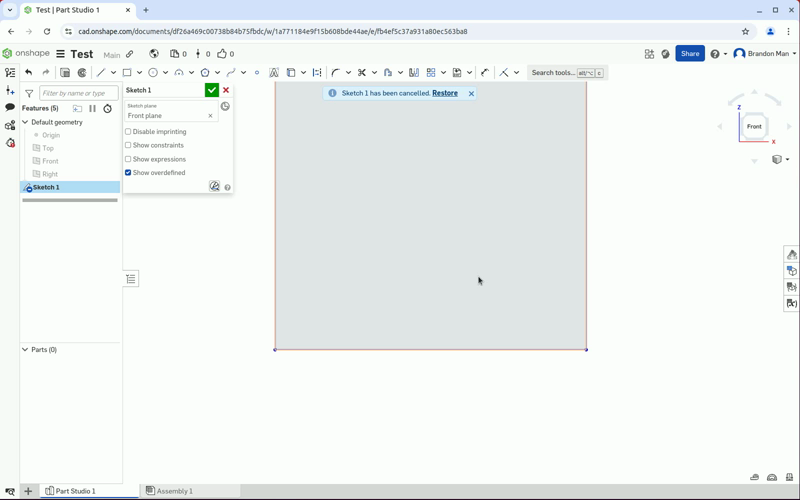
click(478, 276)
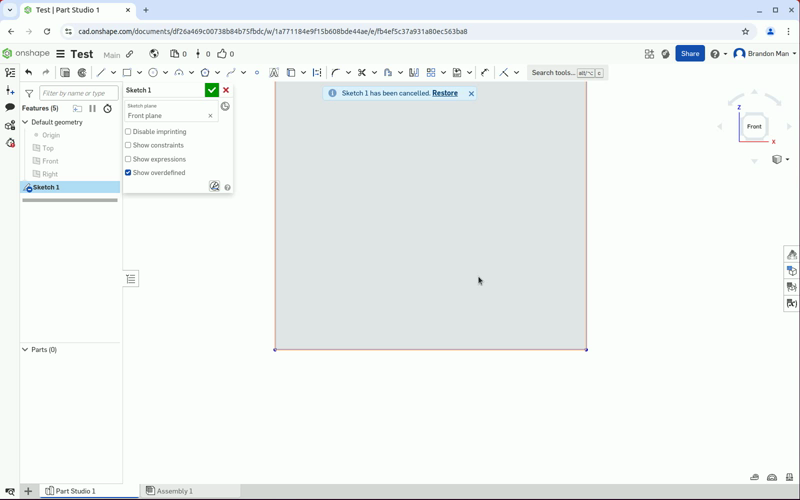
scroll(-6)
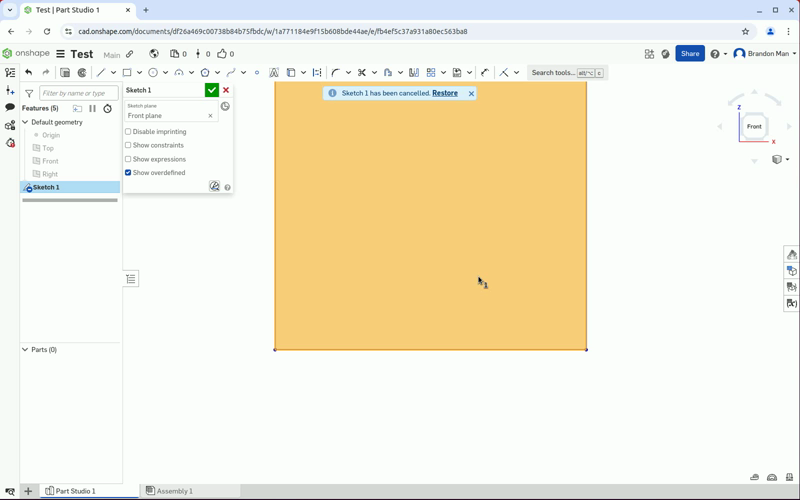
scroll(-6)
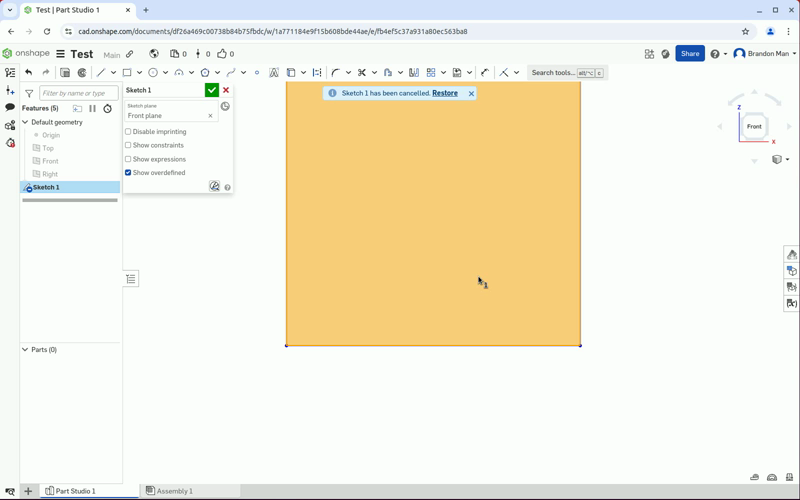
scroll(-6)
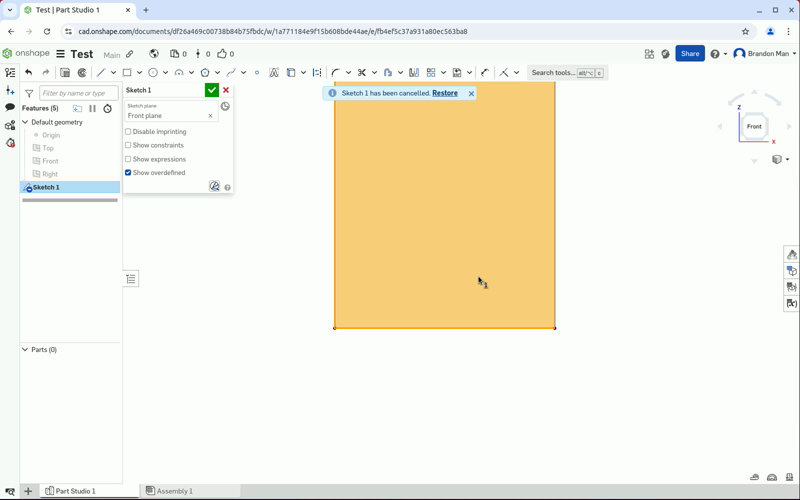
scroll(-6)
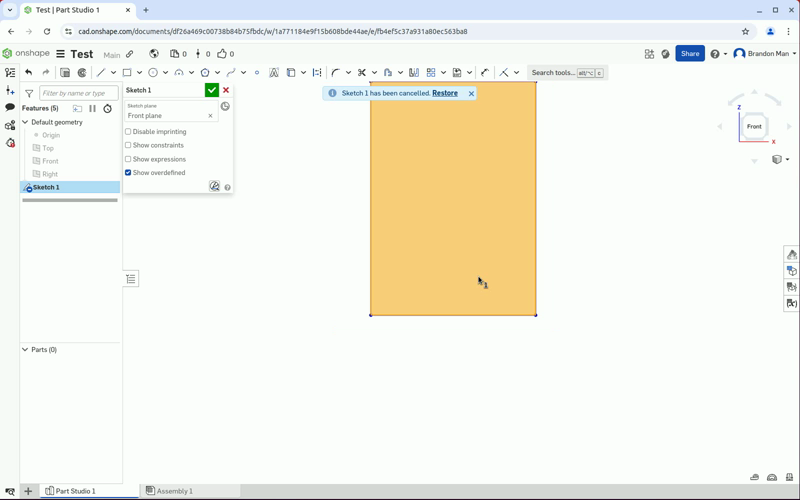
scroll(-6)
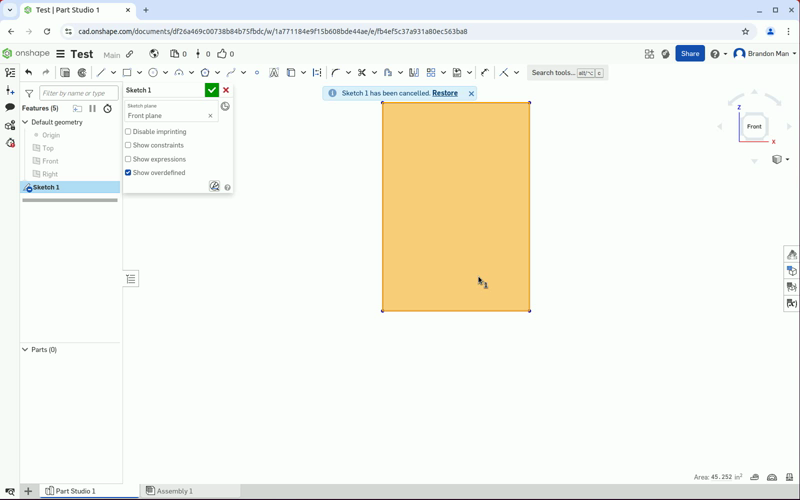
scroll(-6)
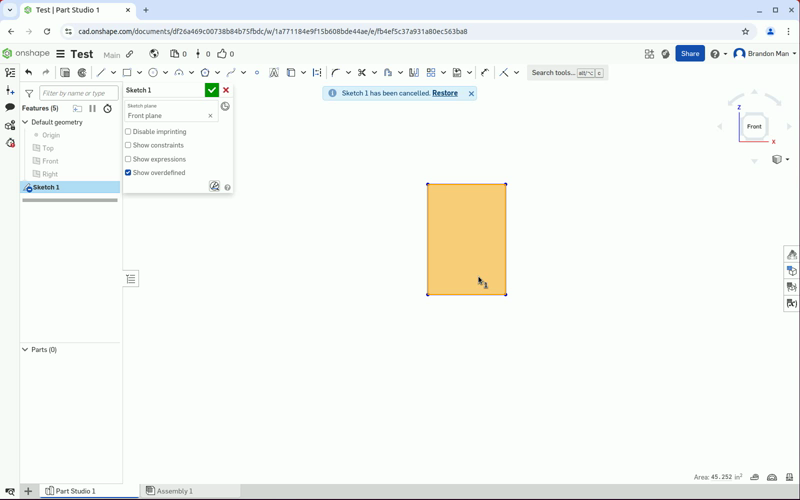
scroll(-6)
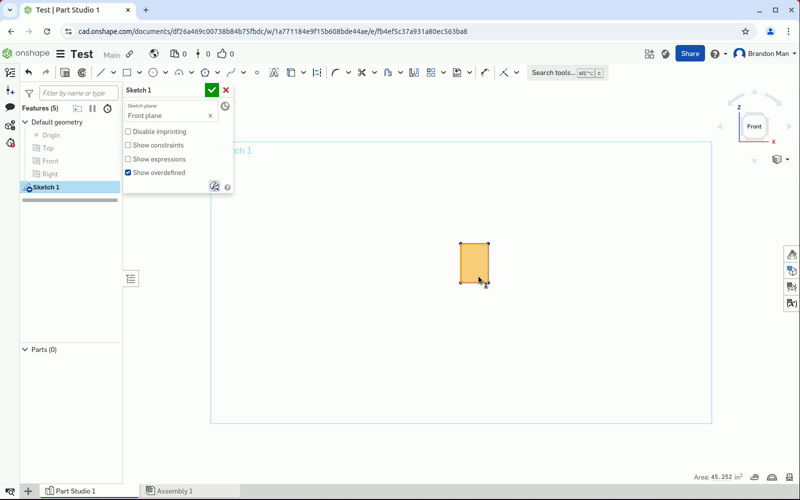
mouse_move(73, 352)
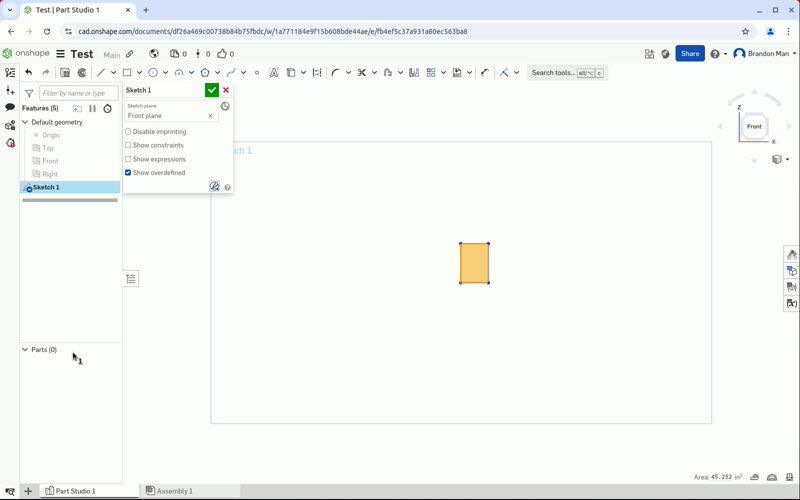
key(shift+y)
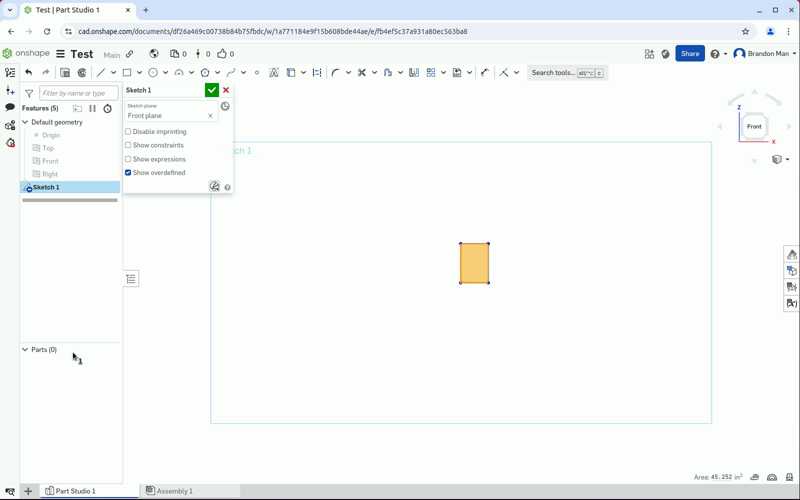
key(shift+e)
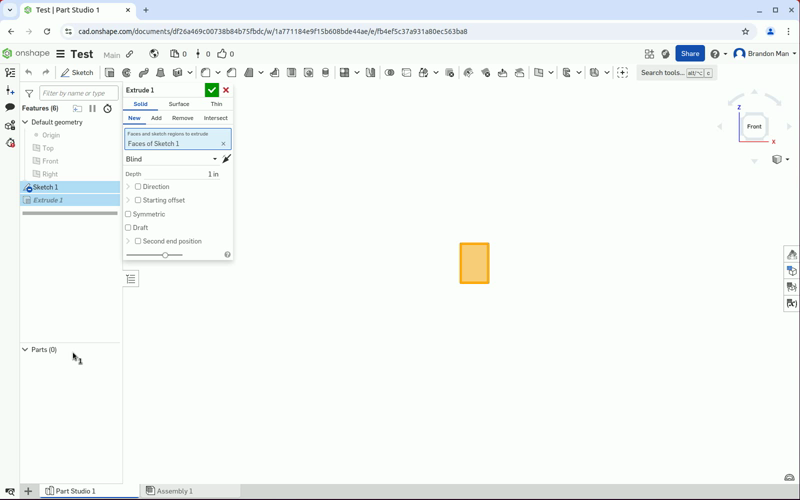
mouse_move(143, 106)
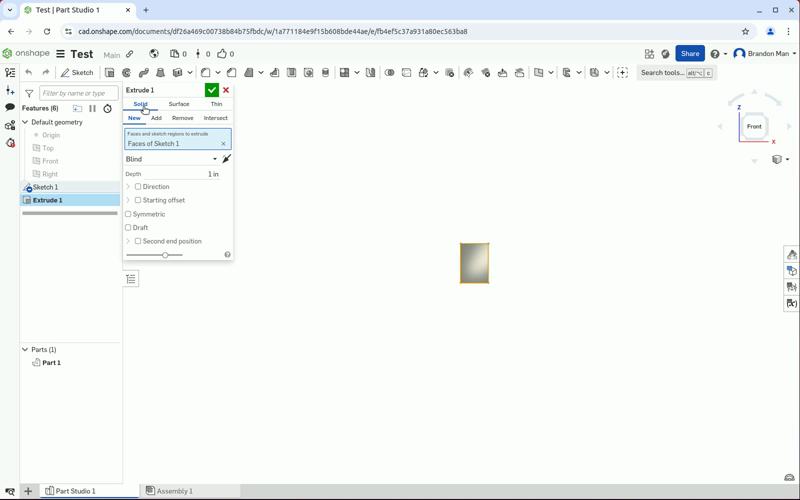
click(143, 106)
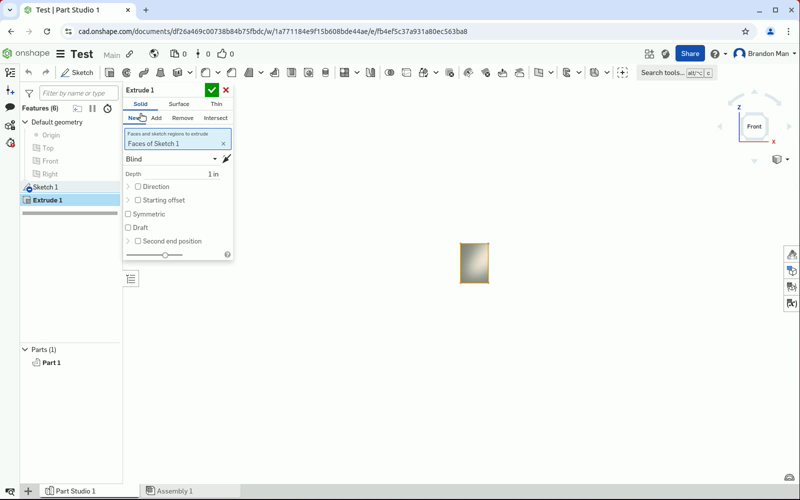
mouse_move(137, 120)
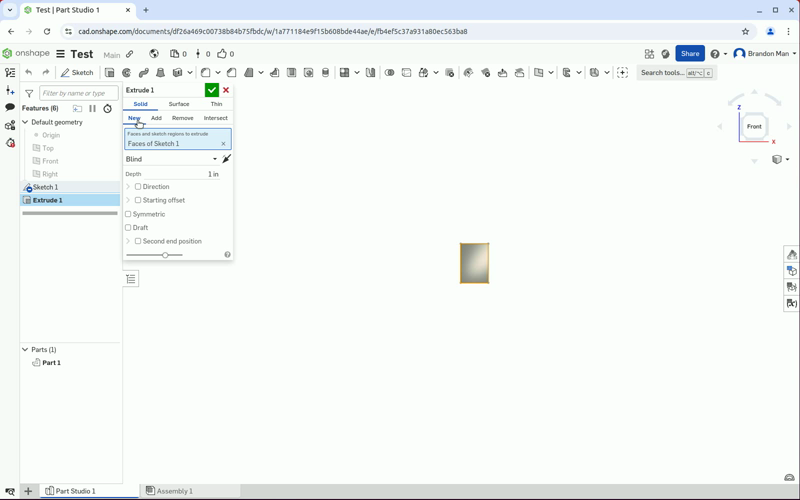
click(137, 120)
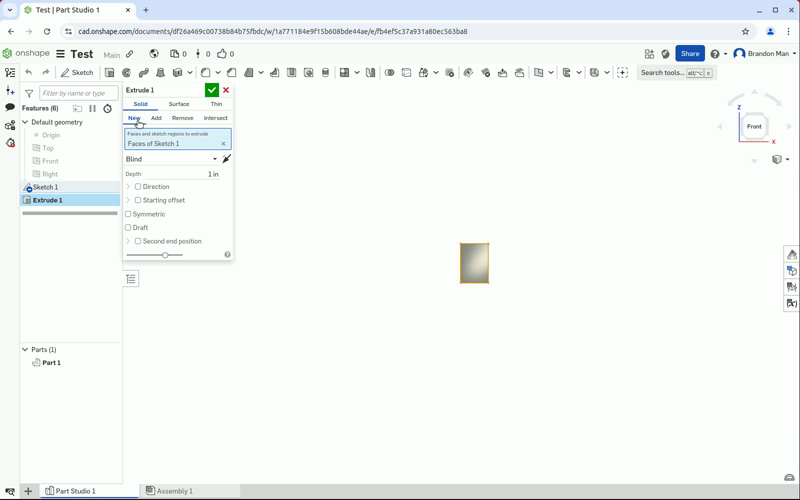
key(tab, 4)
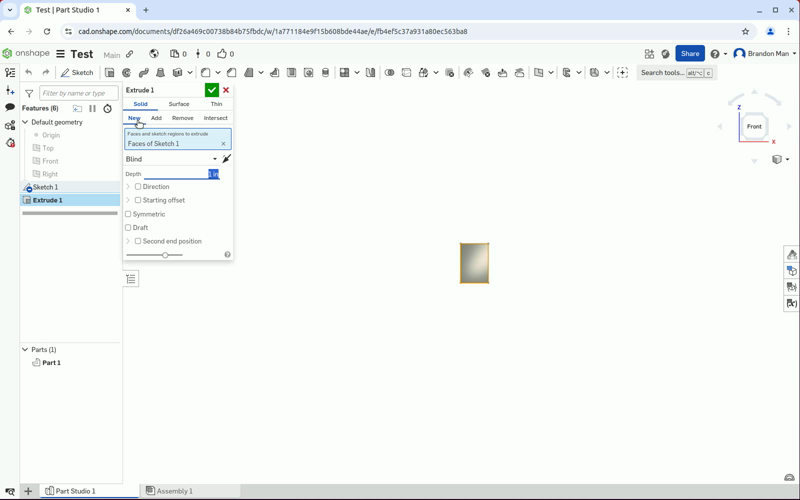
text(23.108)
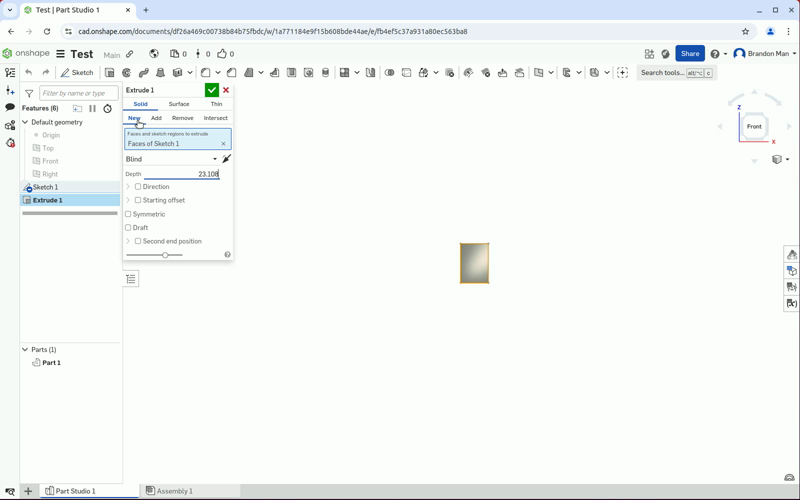
key(enter)
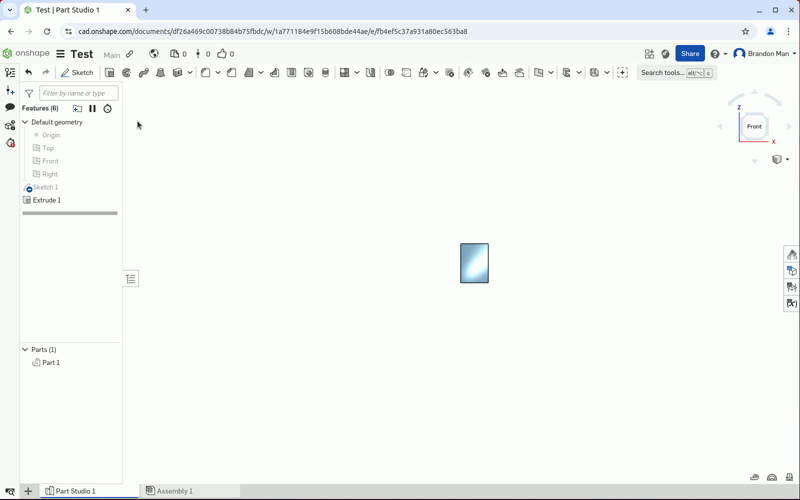
key(shift+h)
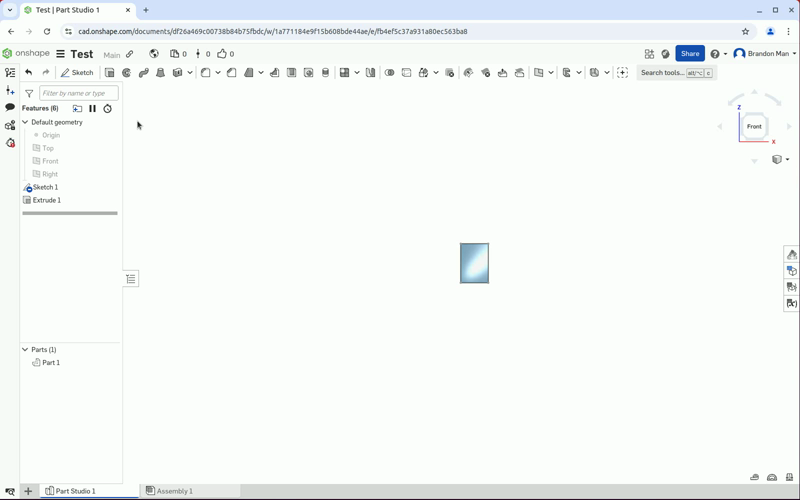
key(shift+h)
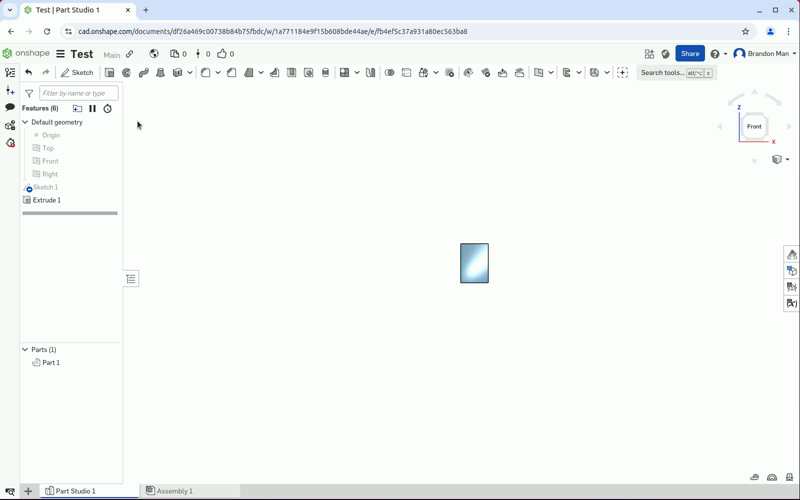
mouse_move(73, 189)
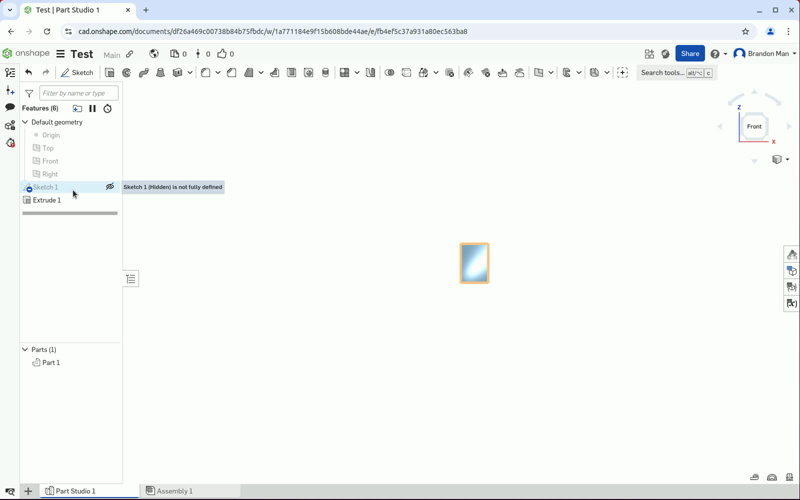
click(73, 189)
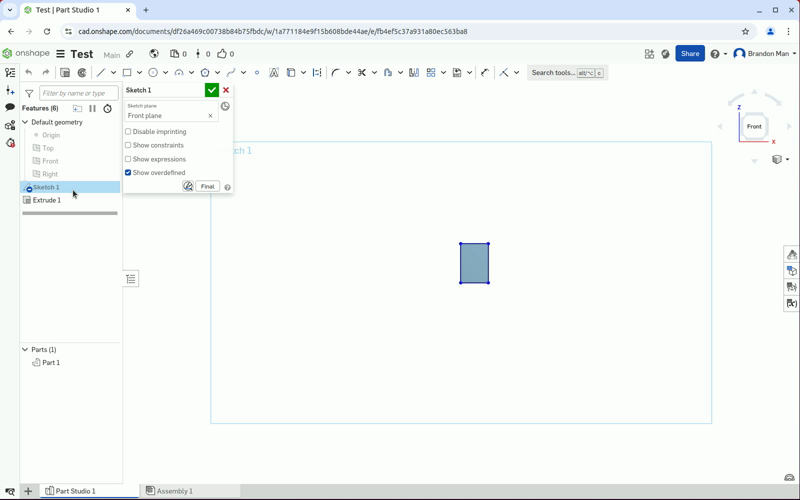
mouse_move(229, 92)
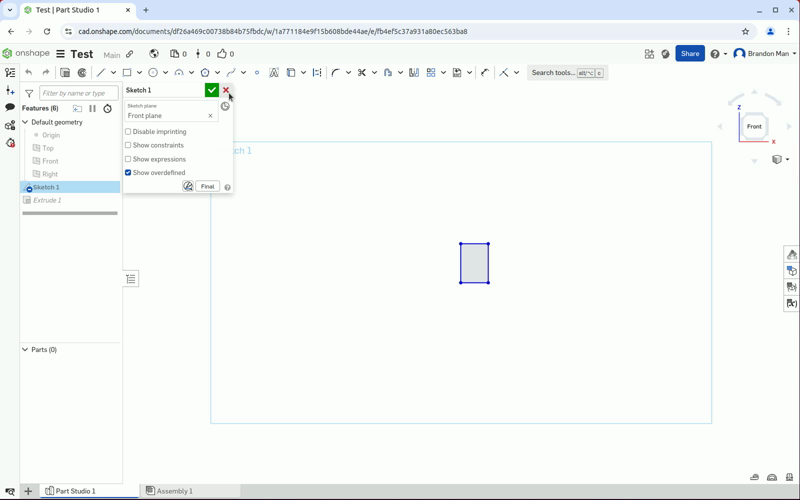
click(229, 92)
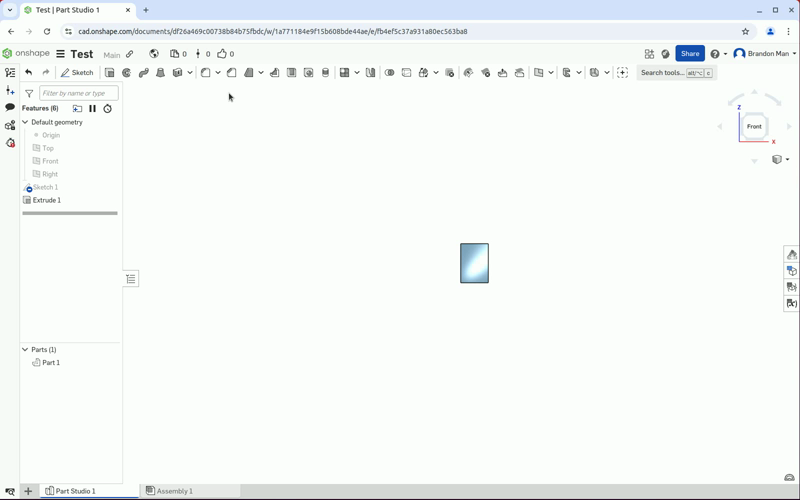
mouse_move(73, 352)
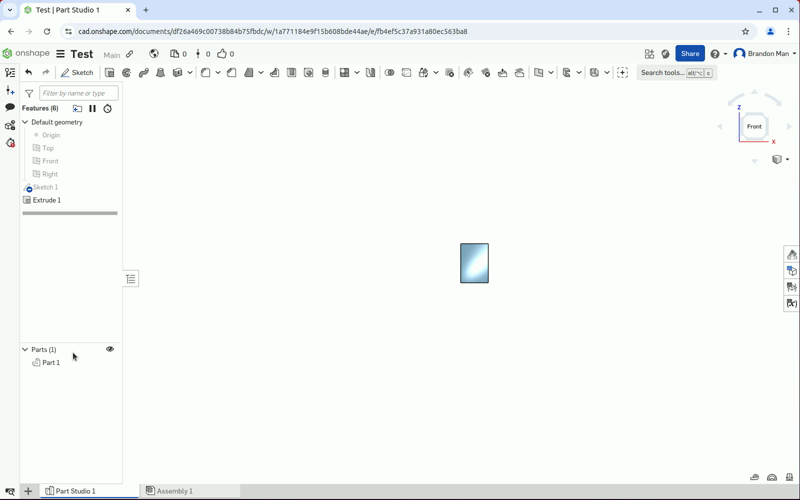
key(y)
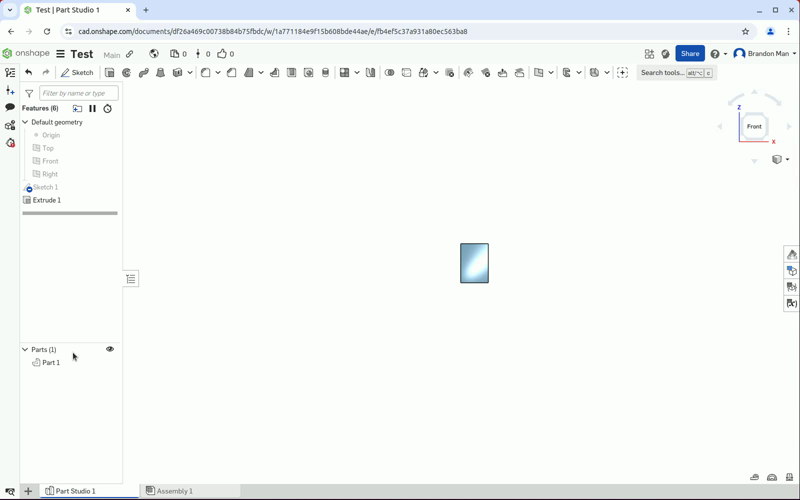
key(shift+p)
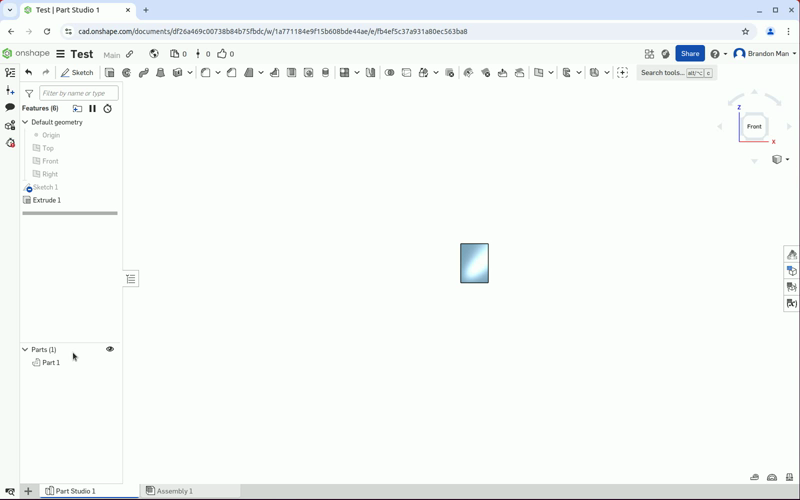
key(space)
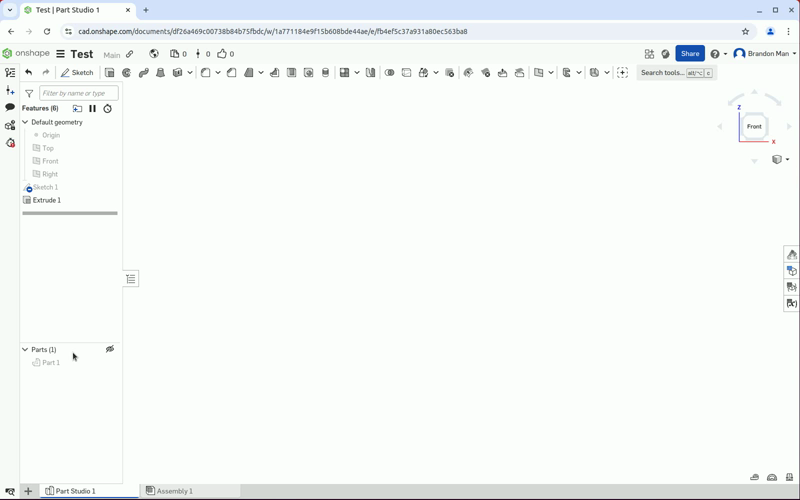
key_down(shift)
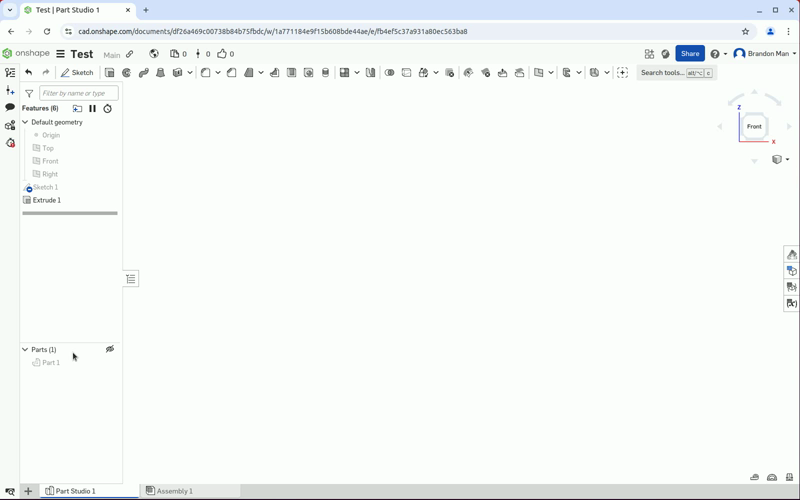
key(left)
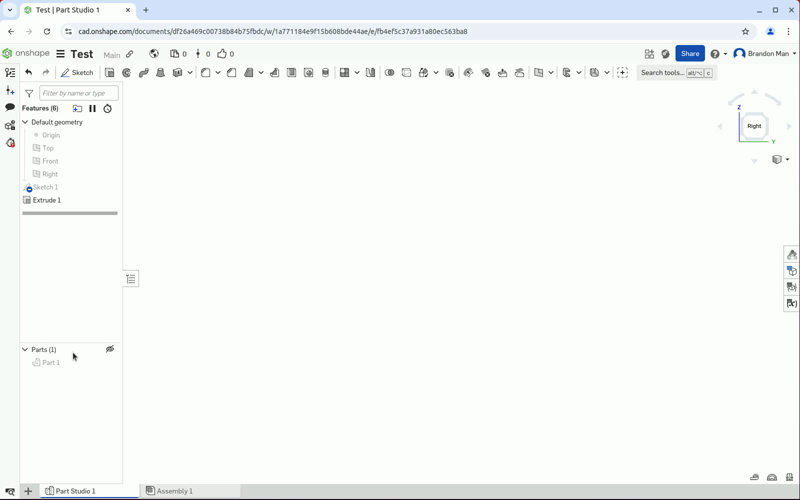
key_up(shift)
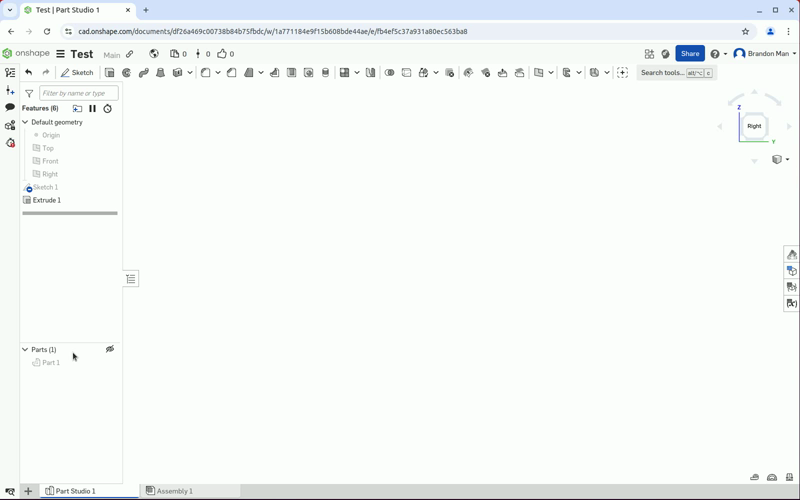
mouse_move(73, 352)
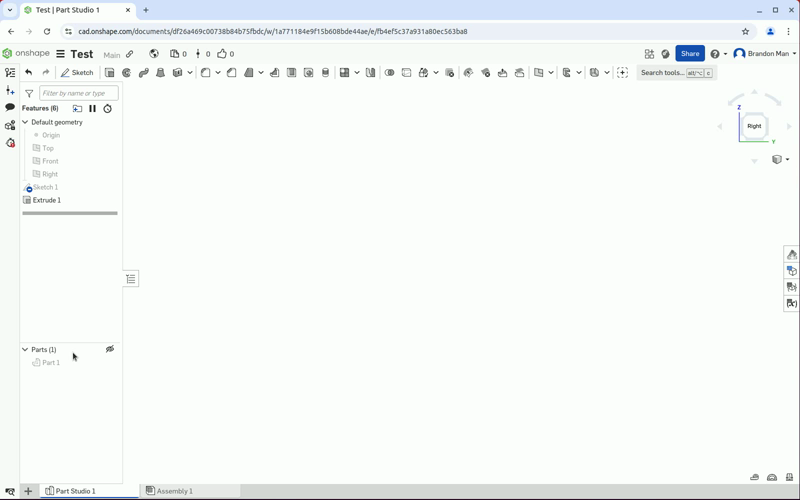
key(shift+y)
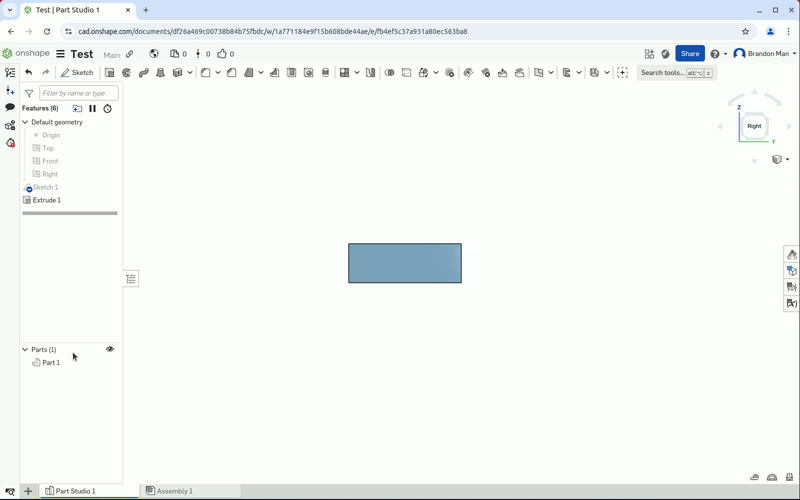
mouse_move(541, 75)
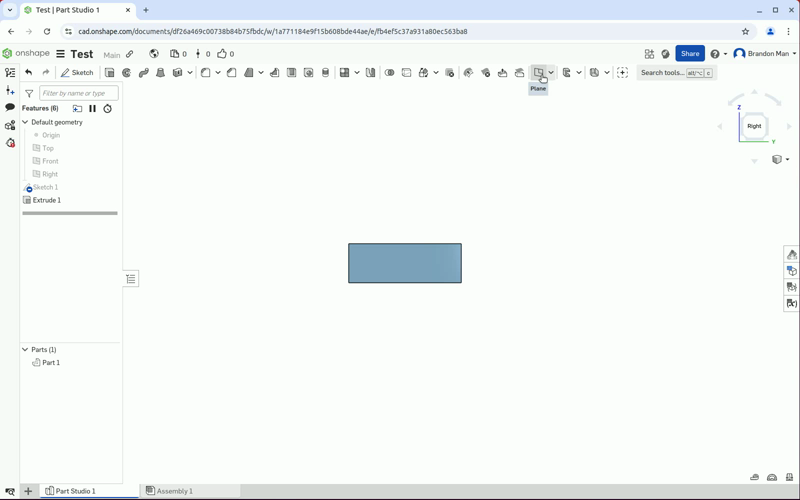
click(541, 75)
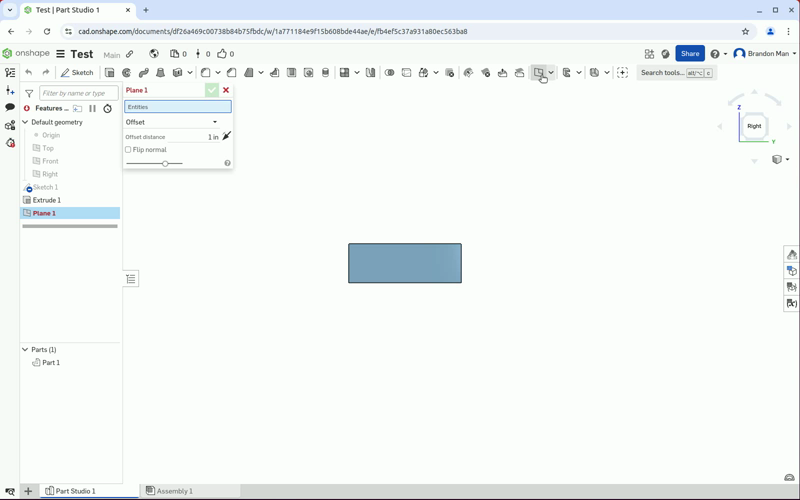
mouse_move(73, 176)
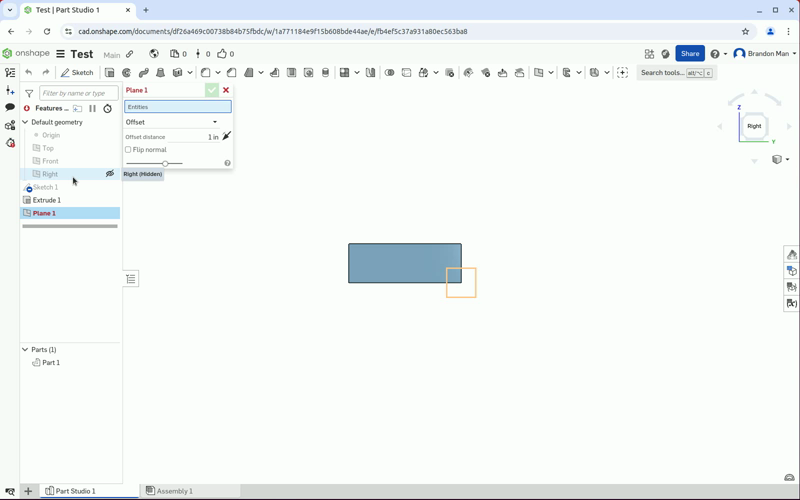
click(73, 176)
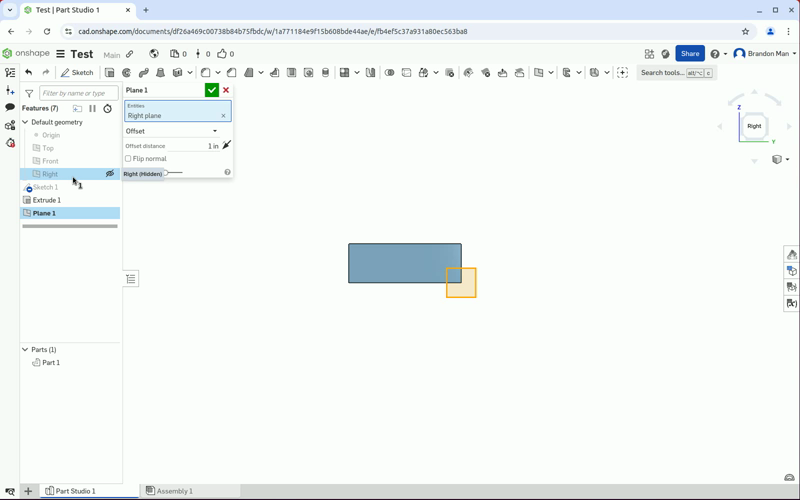
key(tab, 2)
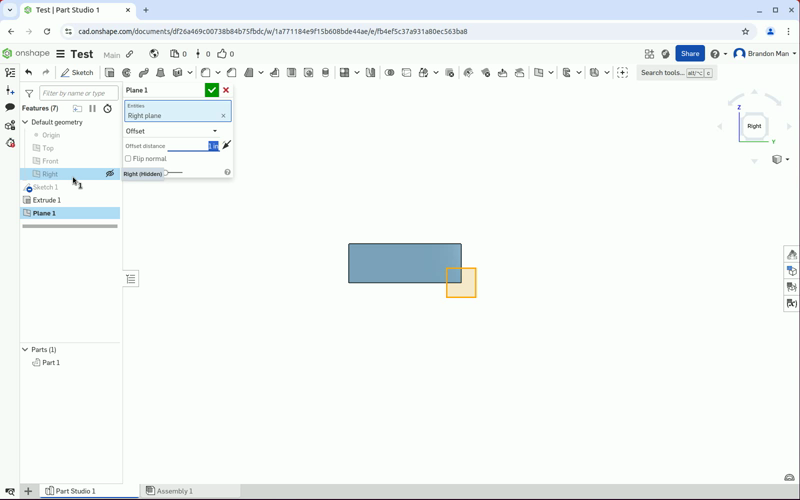
text(5.546)
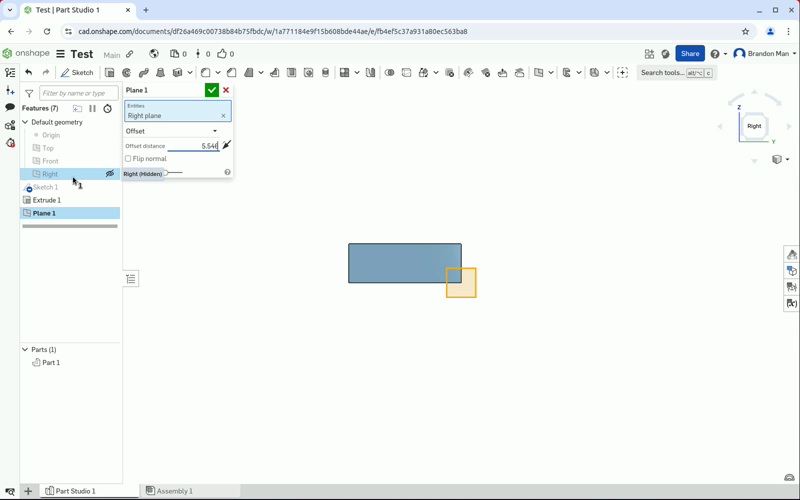
key(enter, 2)
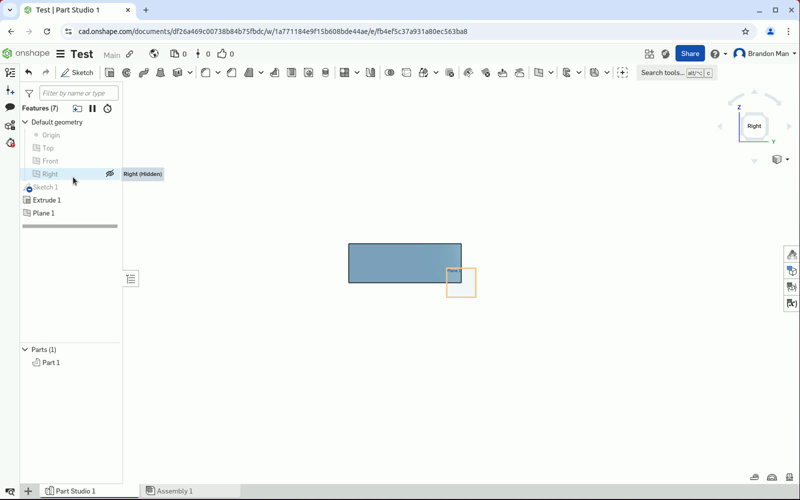
key(shift+s)
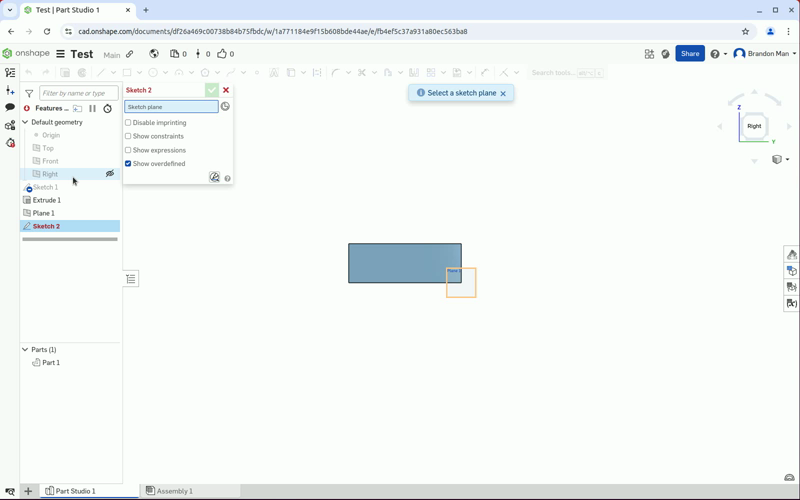
mouse_move(73, 215)
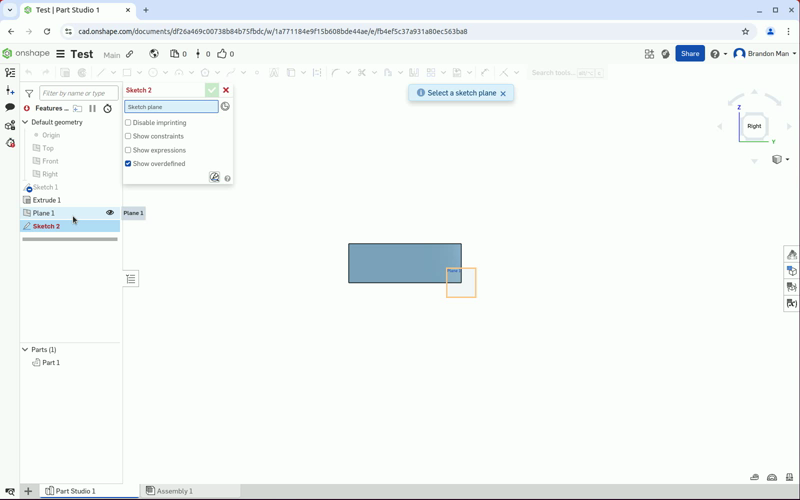
click(73, 215)
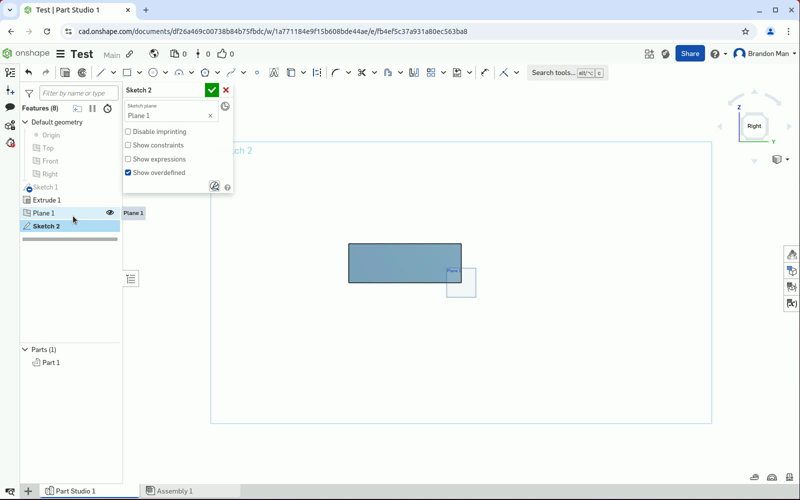
mouse_move(73, 352)
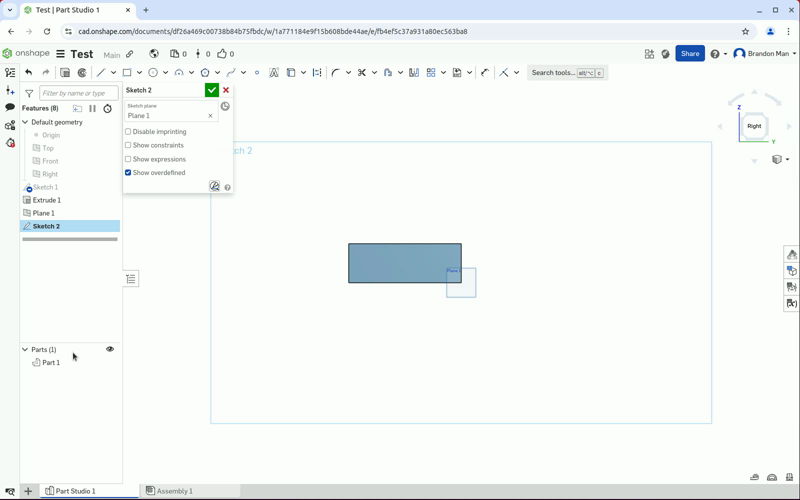
key(y)
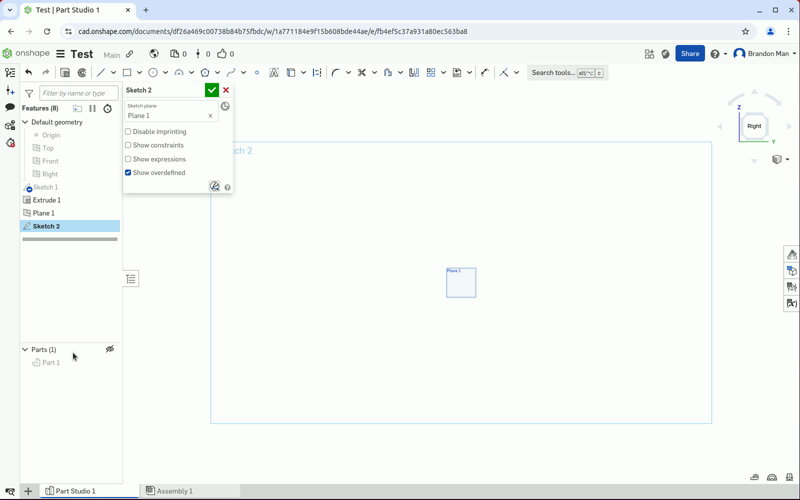
key(c)
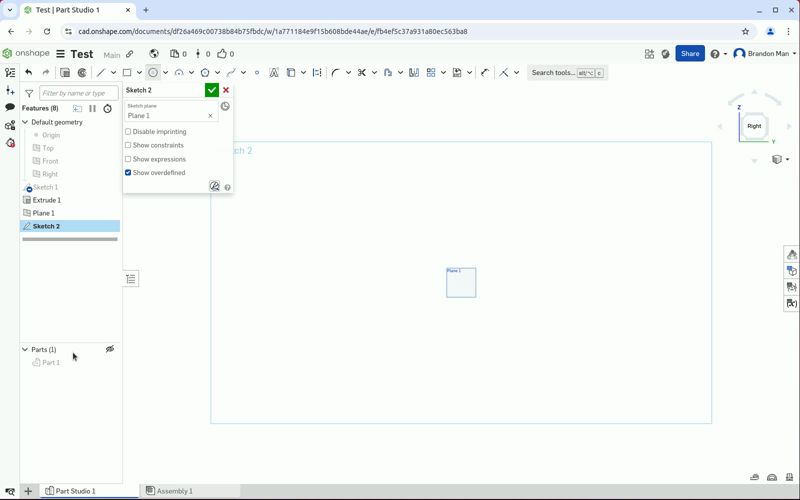
key_down(shift)
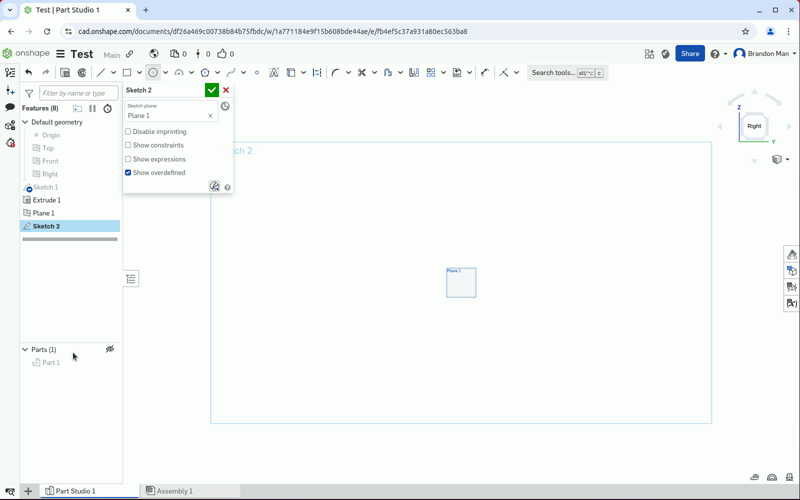
mouse_move(402, 262)
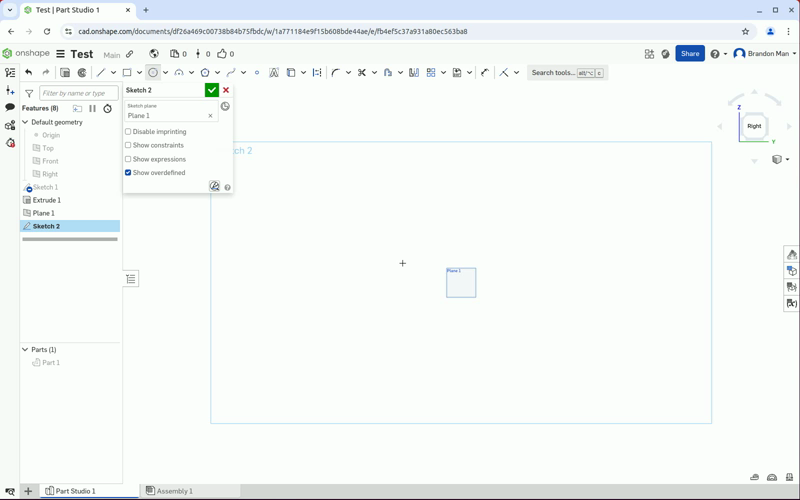
click(402, 262)
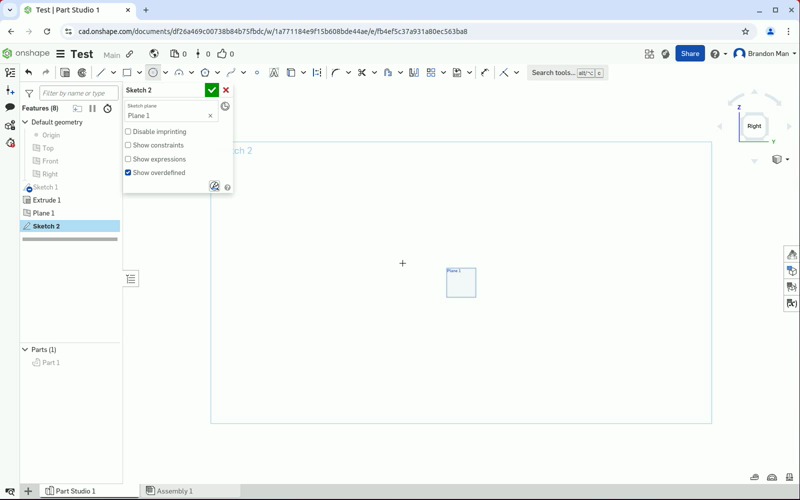
key_up(shift)
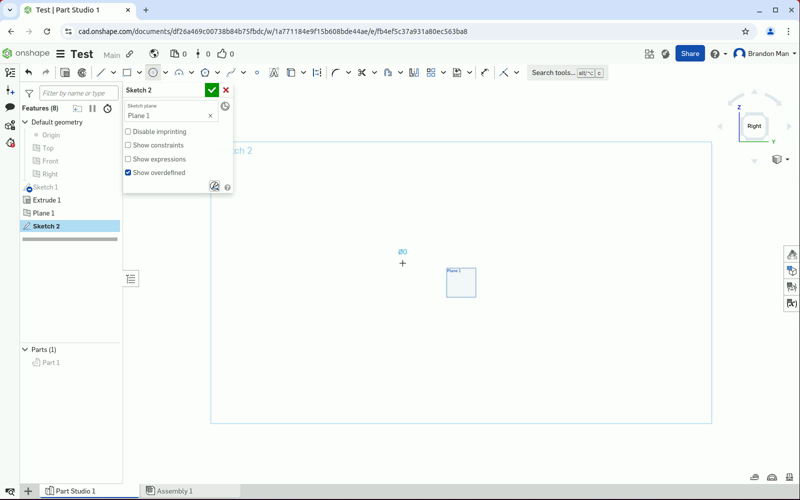
mouse_move(418, 262)
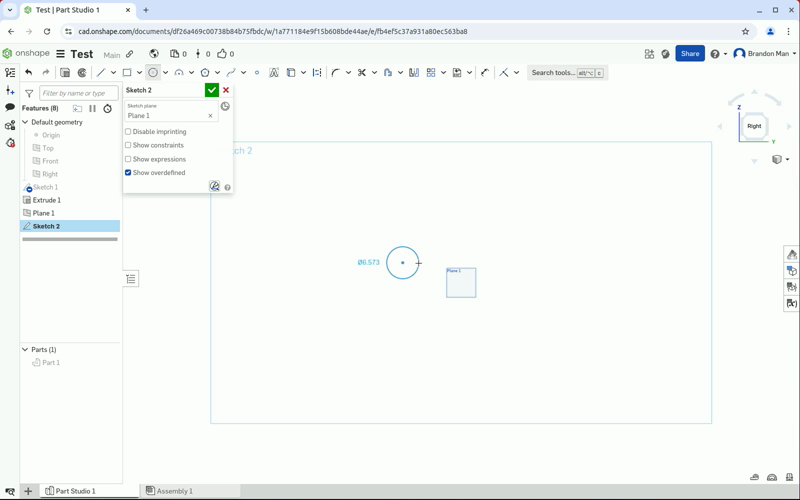
click(418, 262)
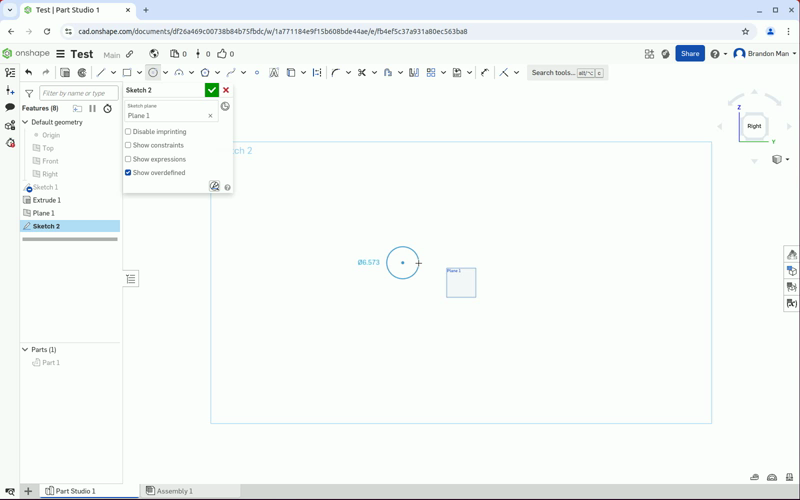
key(esc)
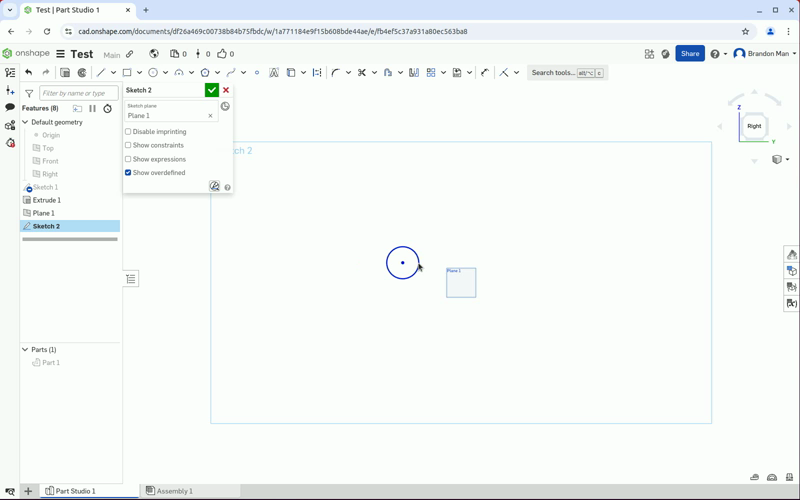
mouse_move(399, 263)
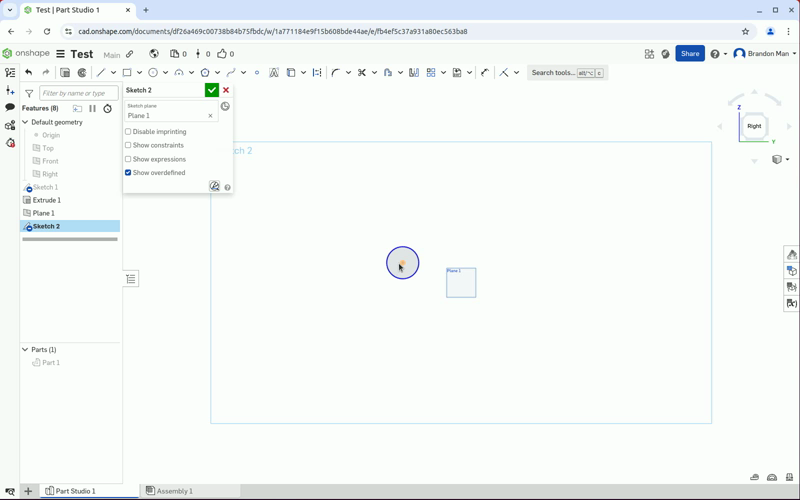
scroll(6)
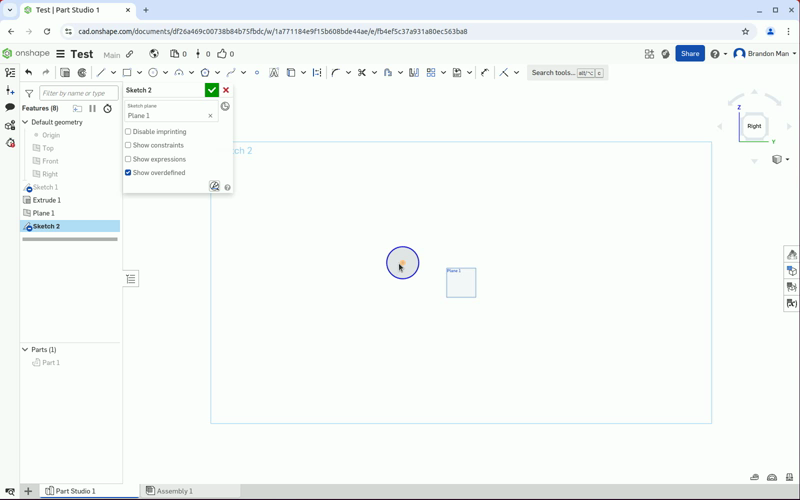
scroll(6)
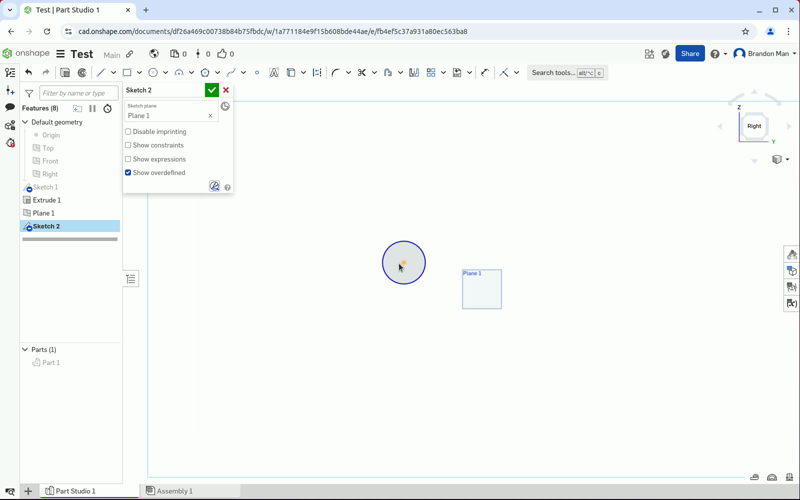
scroll(6)
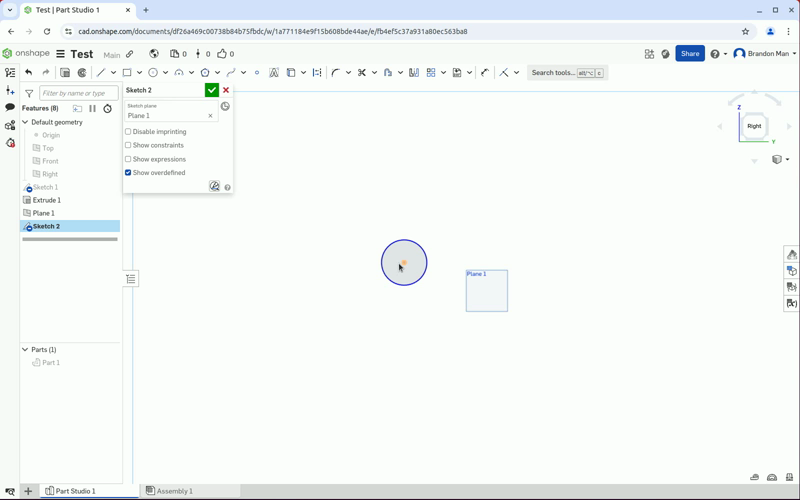
scroll(6)
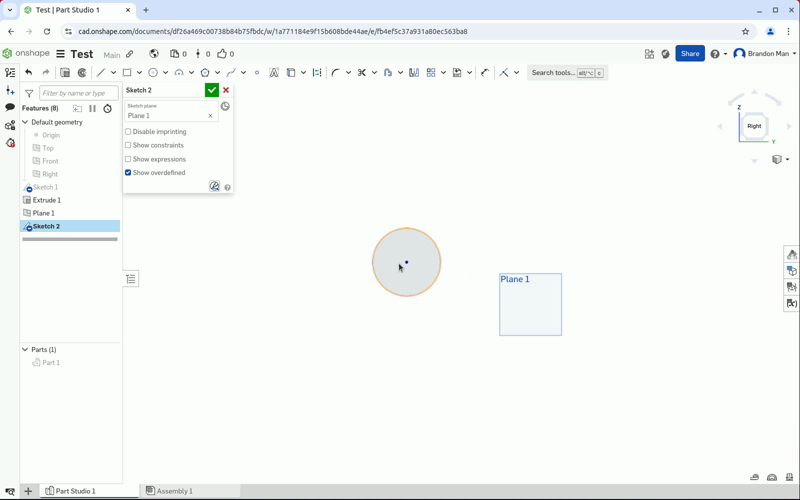
scroll(6)
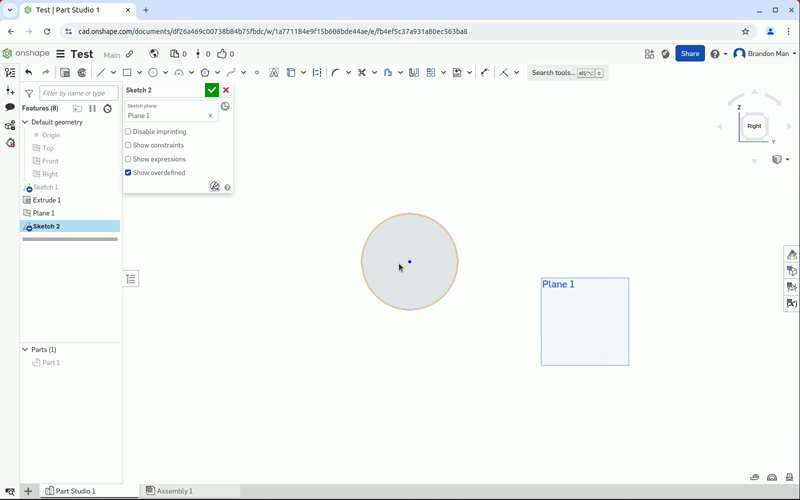
scroll(6)
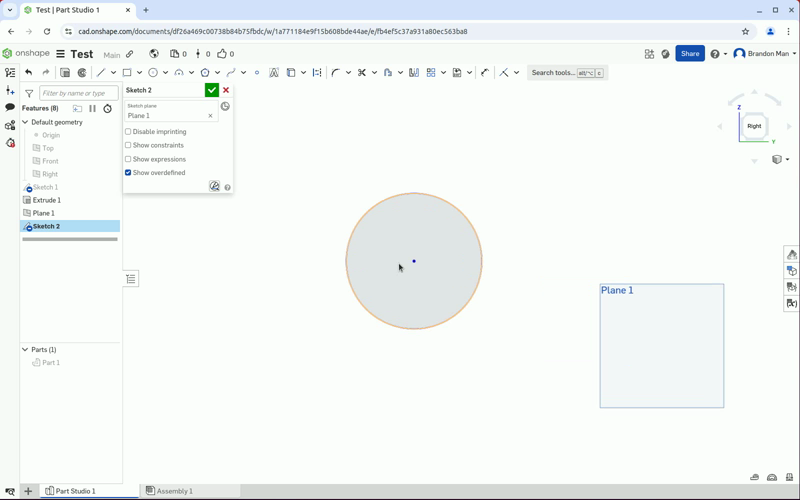
scroll(6)
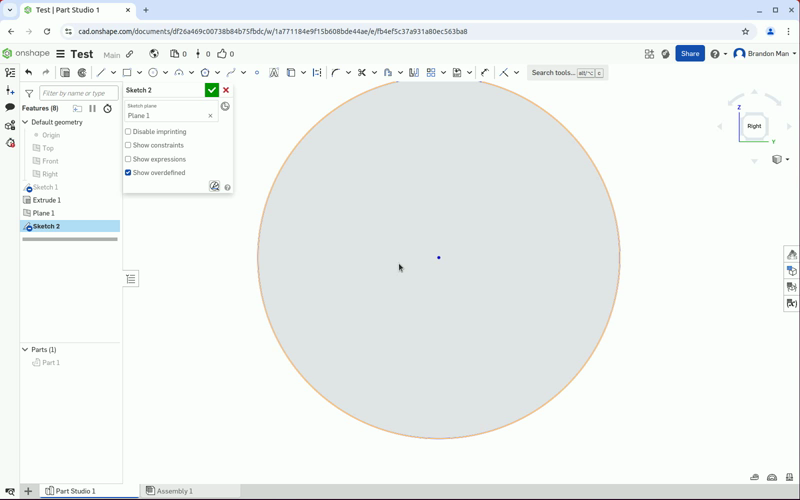
click(399, 263)
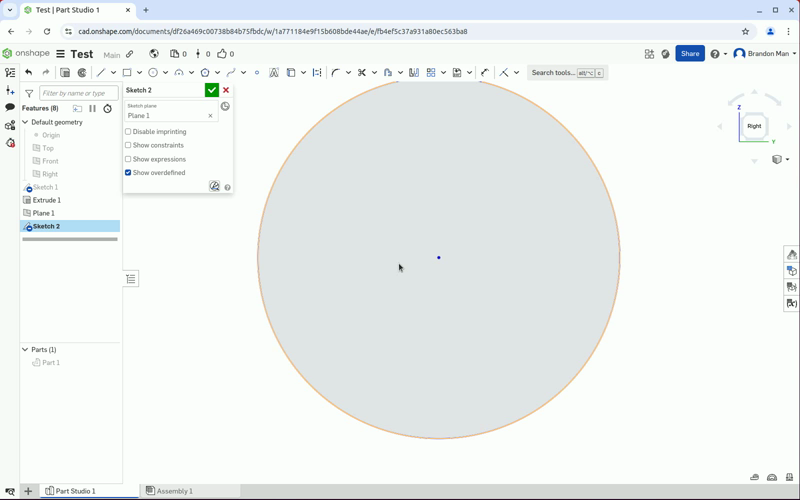
scroll(-6)
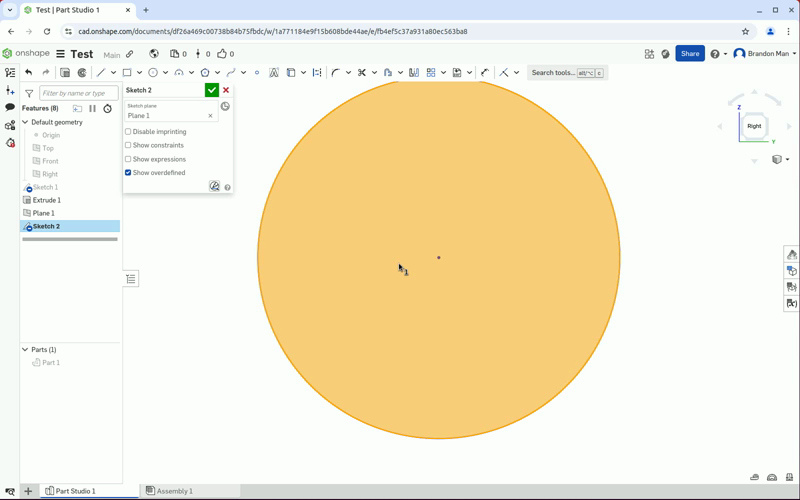
scroll(-6)
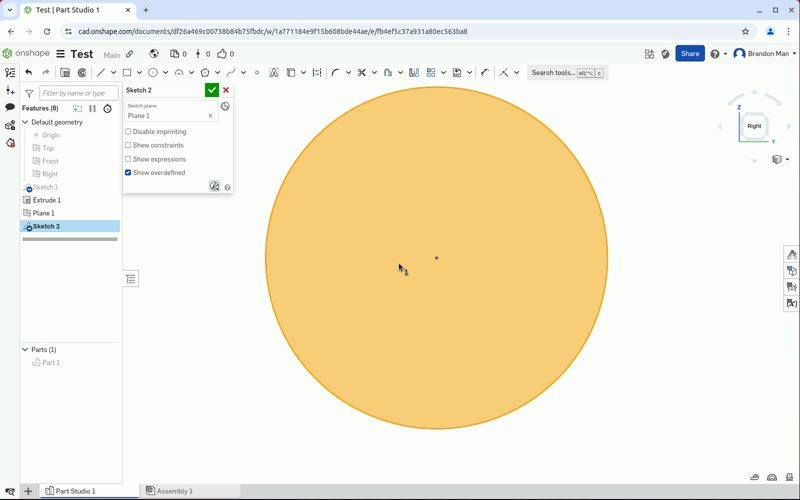
scroll(-6)
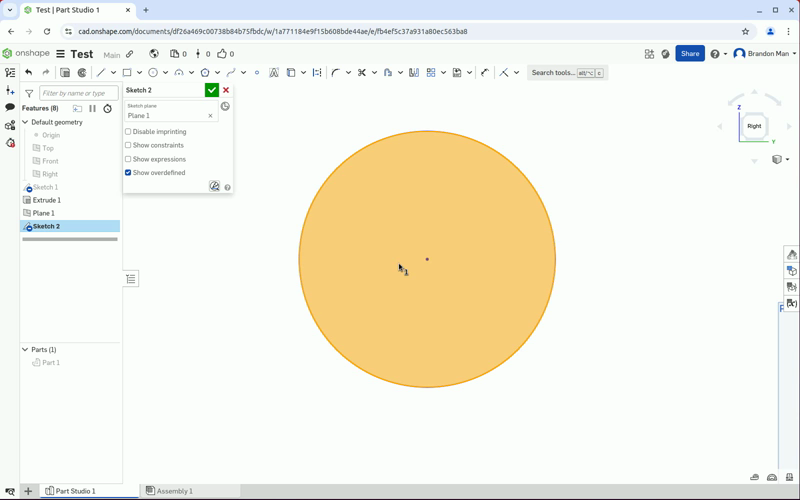
scroll(-6)
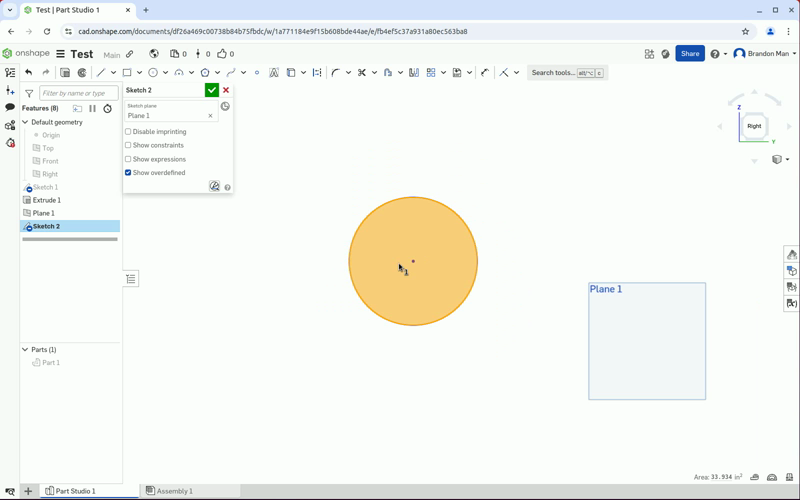
scroll(-6)
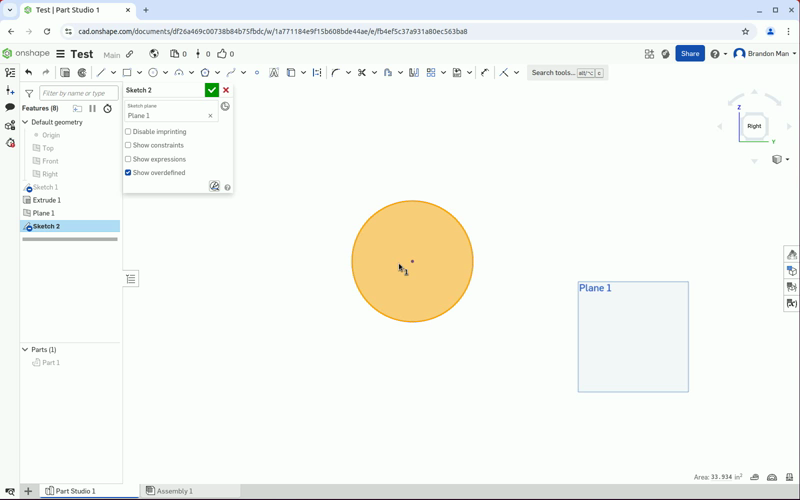
scroll(-6)
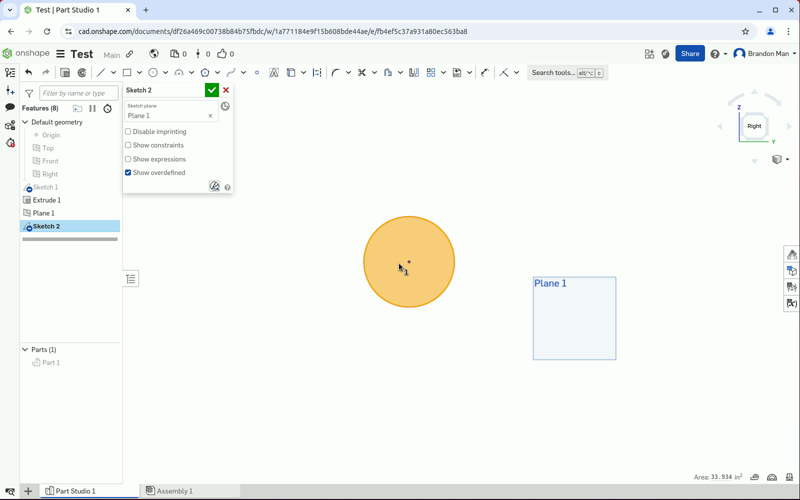
scroll(-6)
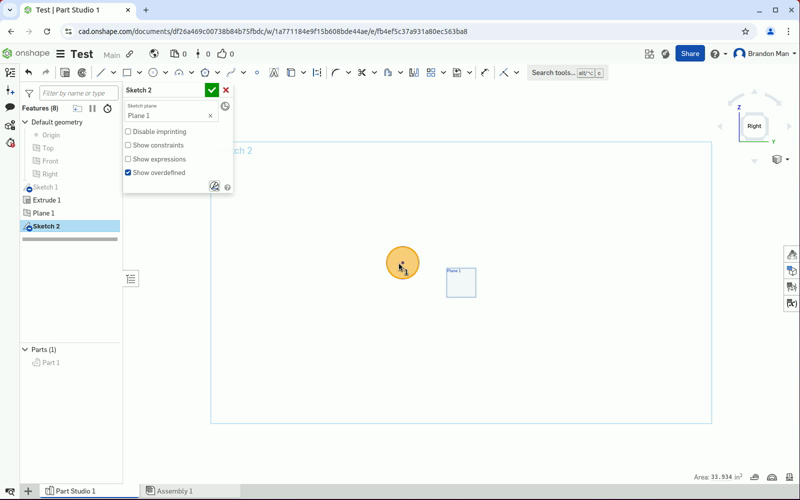
mouse_move(73, 352)
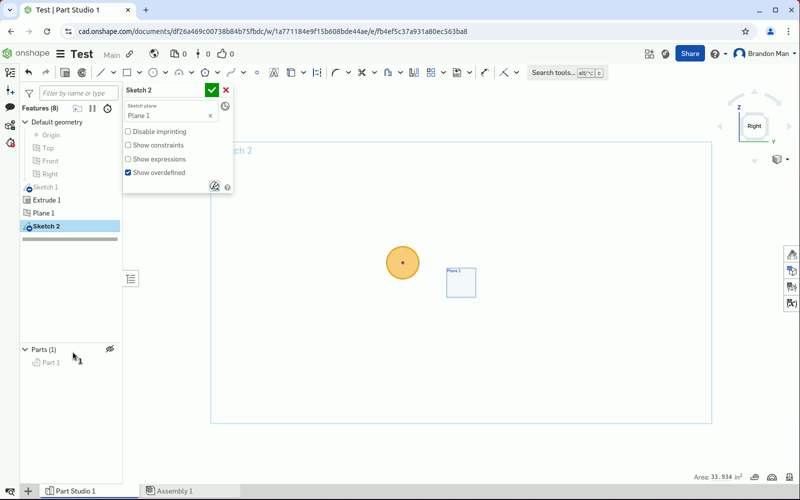
key(shift+y)
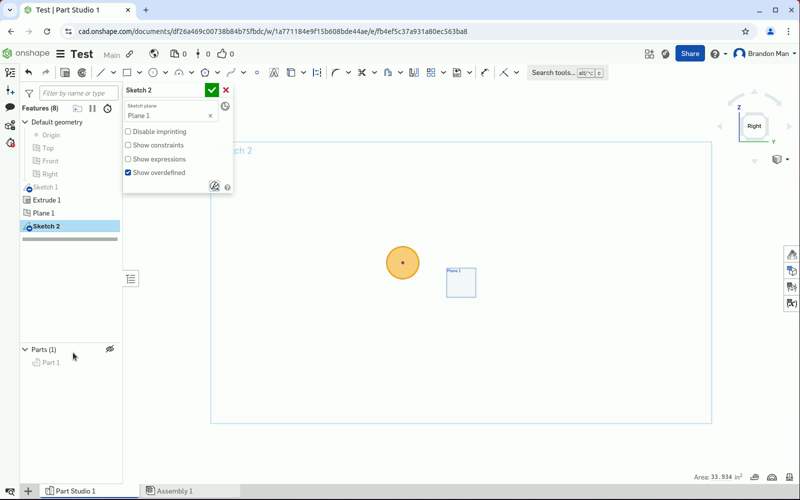
key(shift+e)
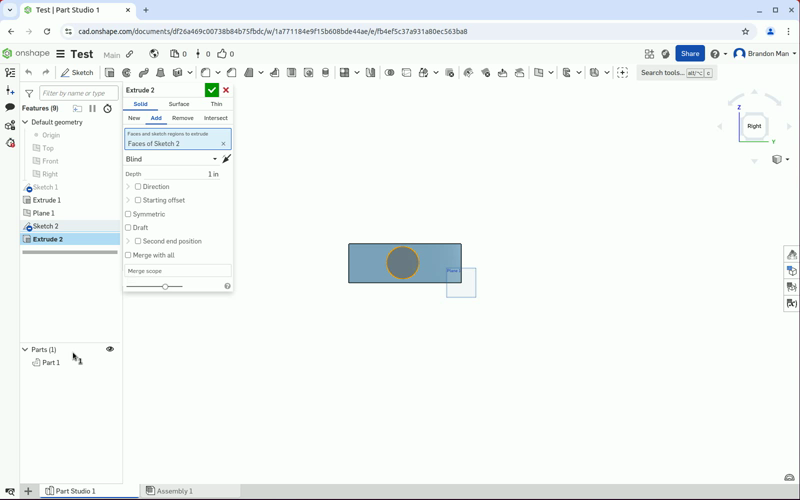
mouse_move(143, 106)
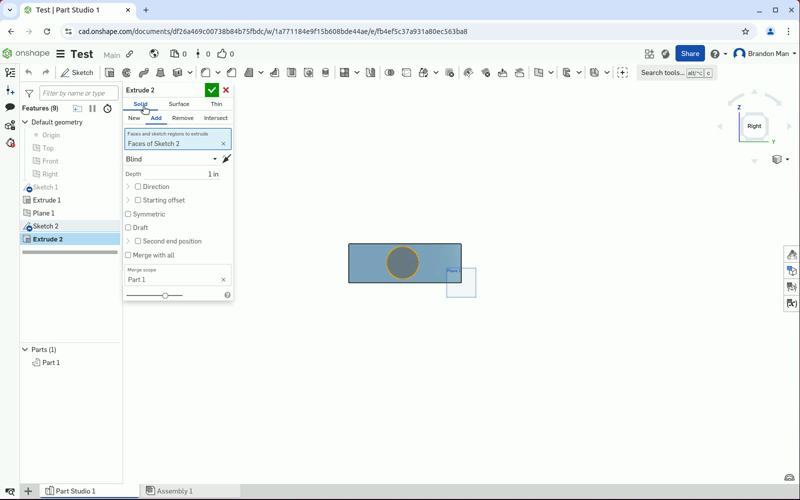
click(143, 106)
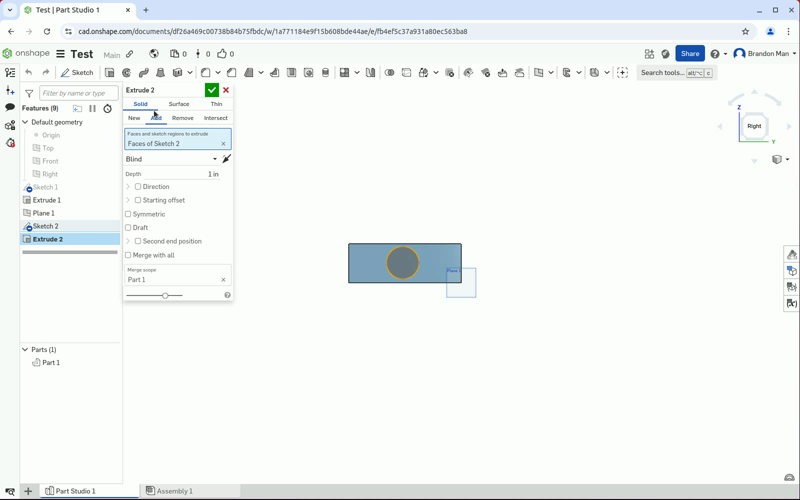
mouse_move(186, 120)
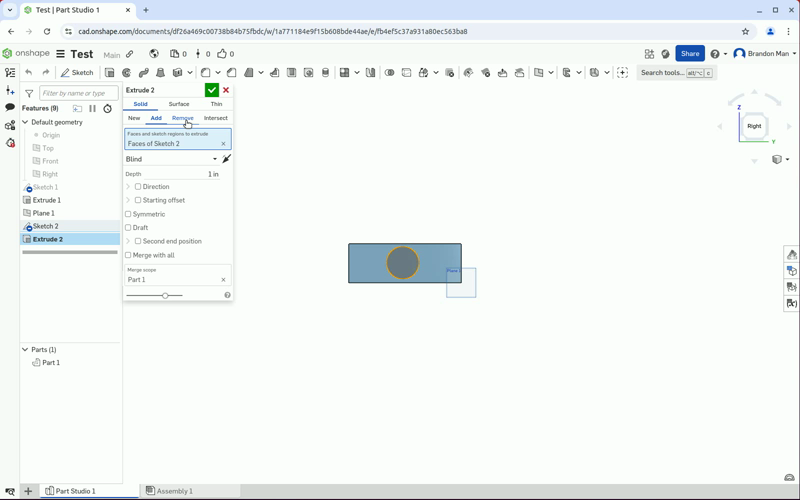
click(186, 120)
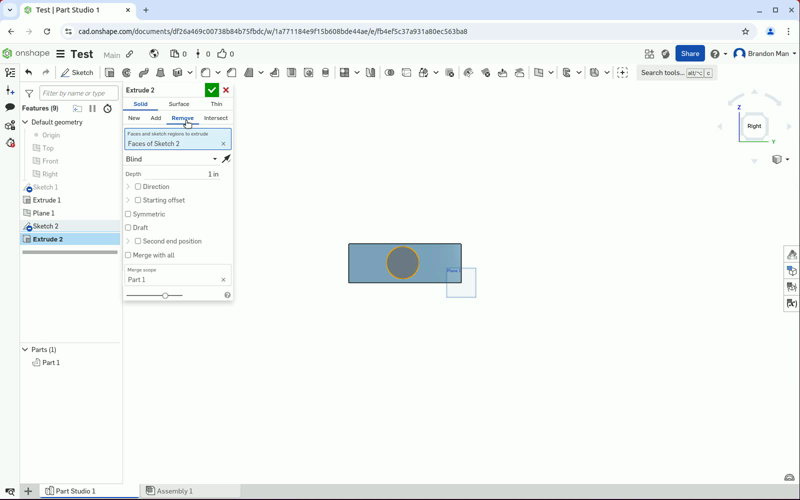
key(tab, 4)
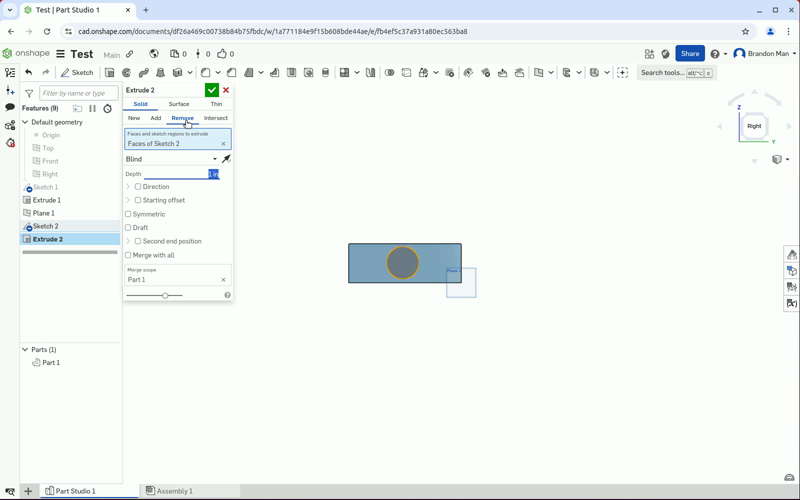
text(3.129)
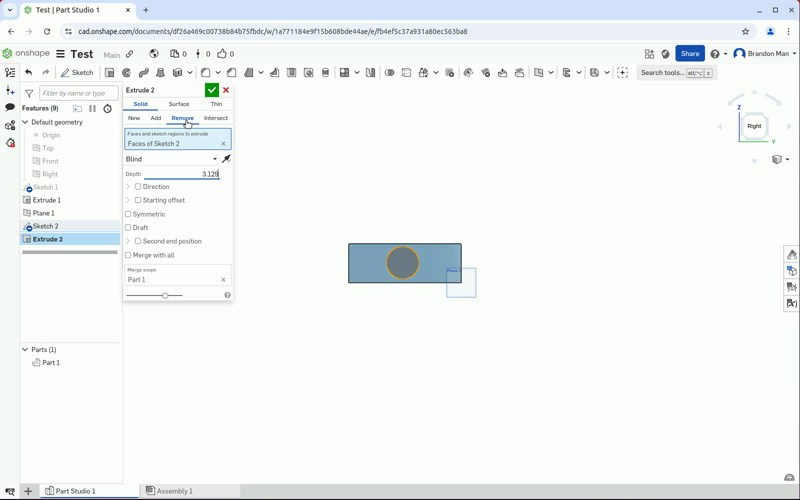
key(tab, 6)
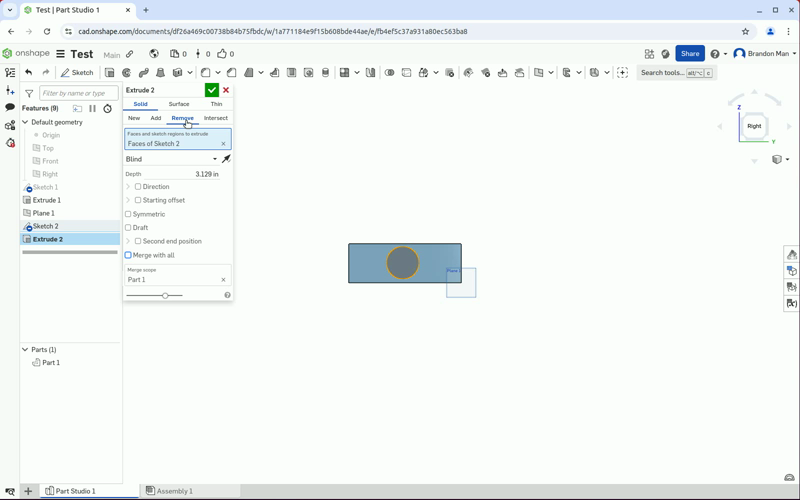
key(space)
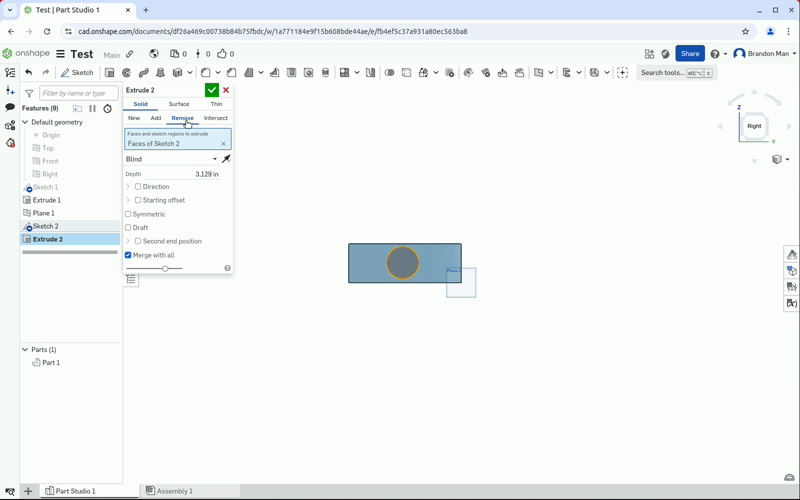
key(enter)
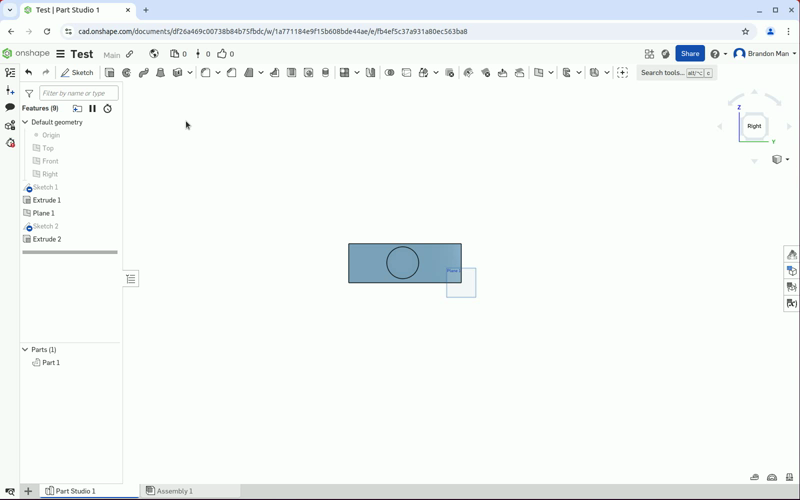
key(shift+h)
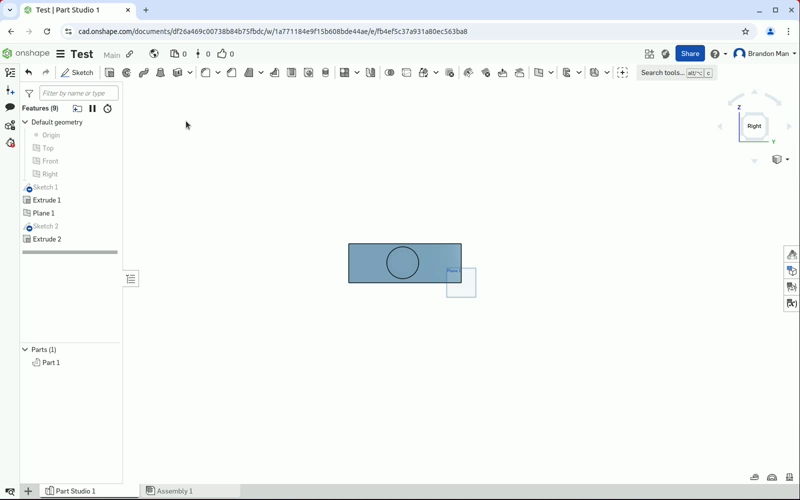
key(shift+h)
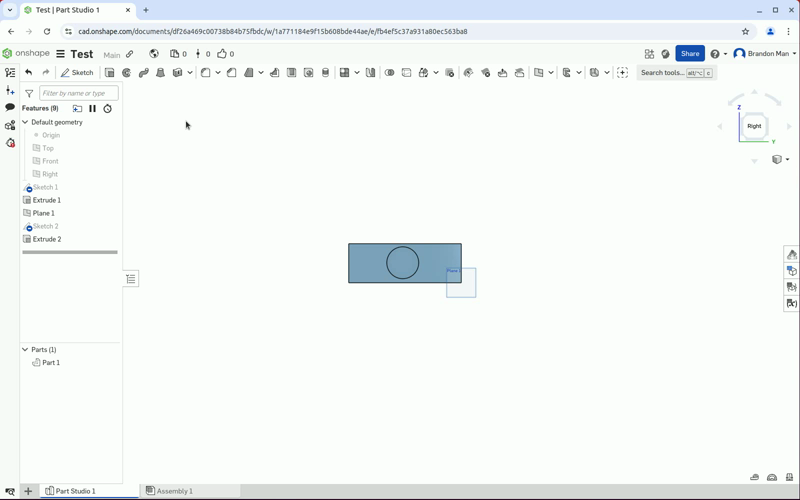
mouse_move(73, 189)
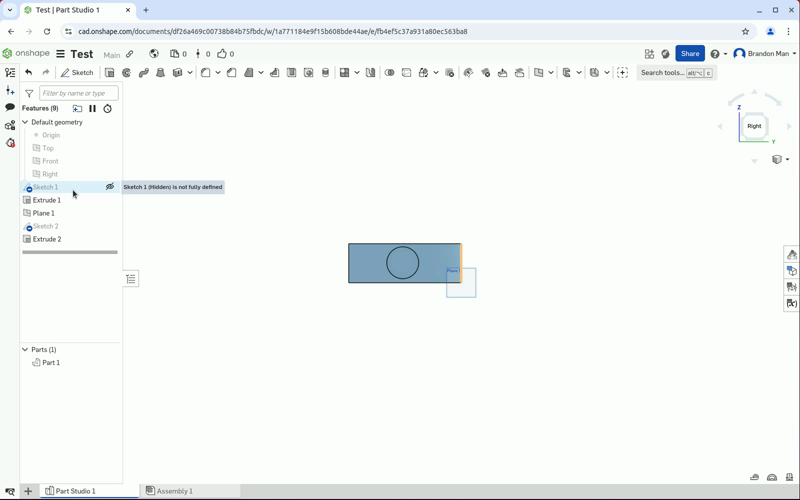
click(73, 189)
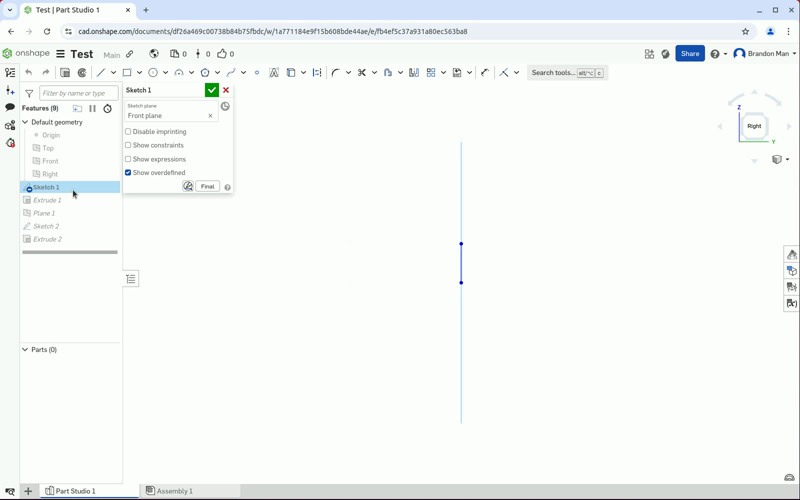
mouse_move(229, 92)
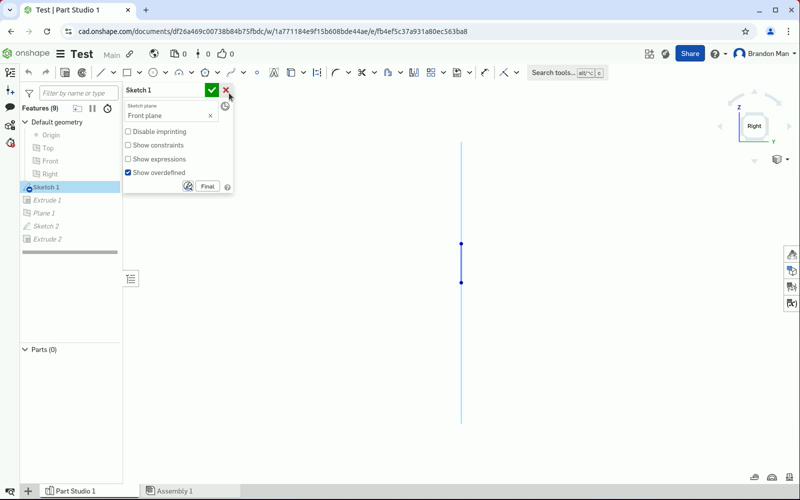
click(229, 92)
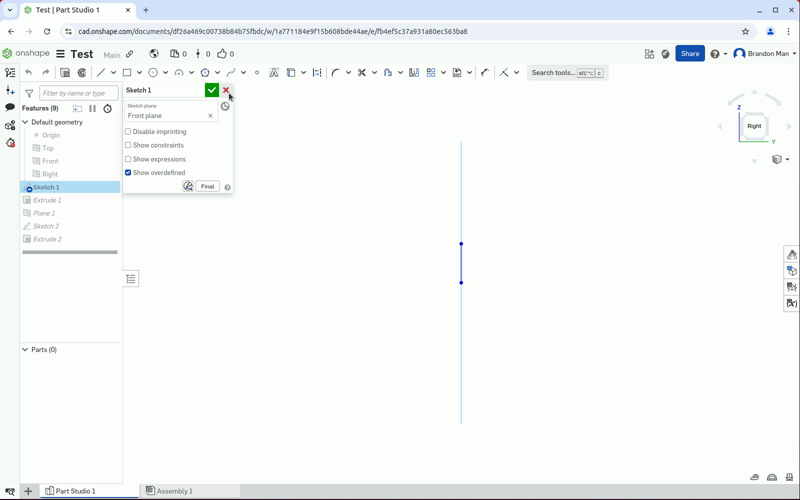
key(shift+s)
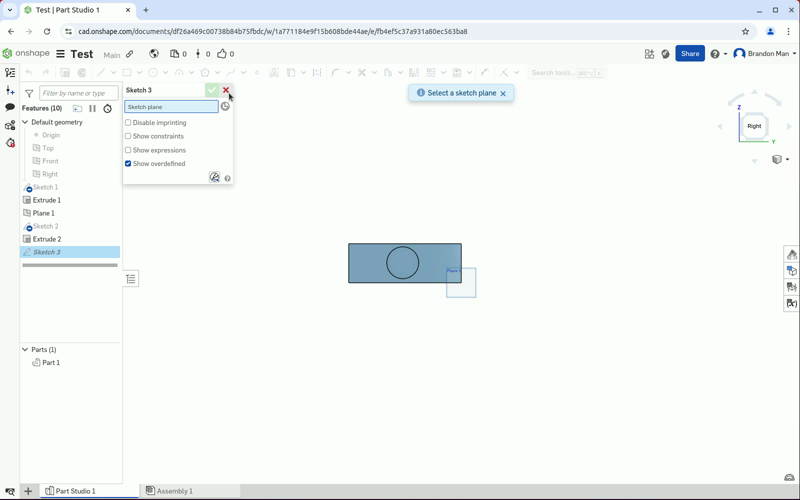
mouse_move(73, 215)
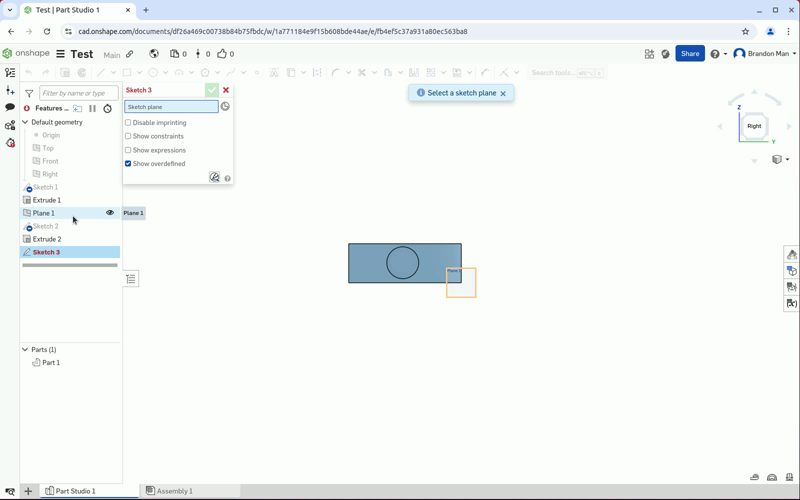
click(73, 215)
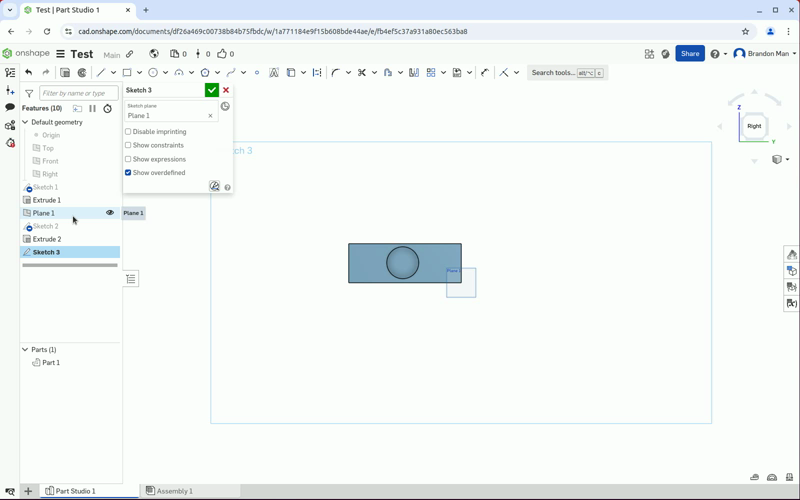
mouse_move(73, 352)
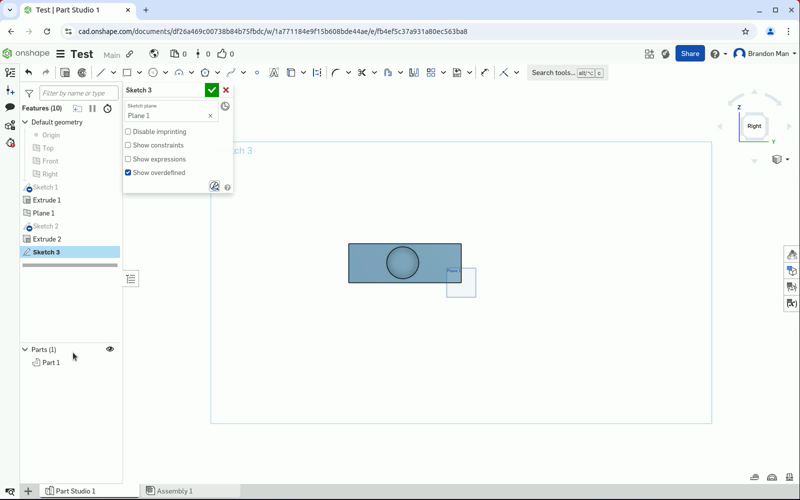
key(y)
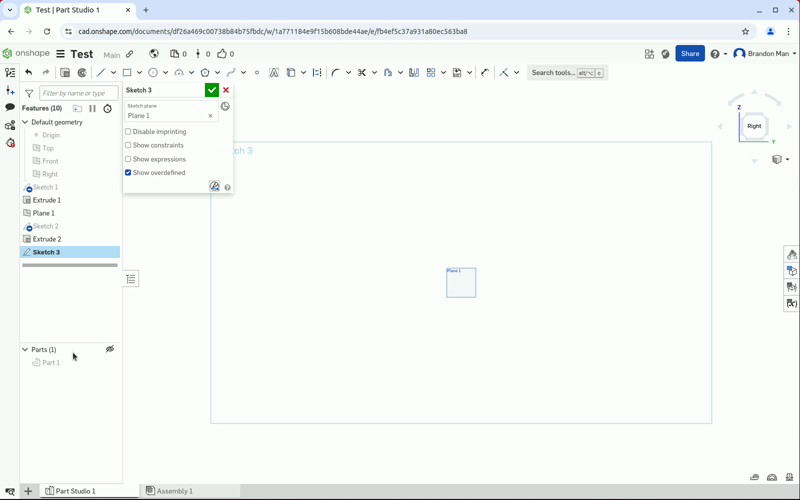
key(c)
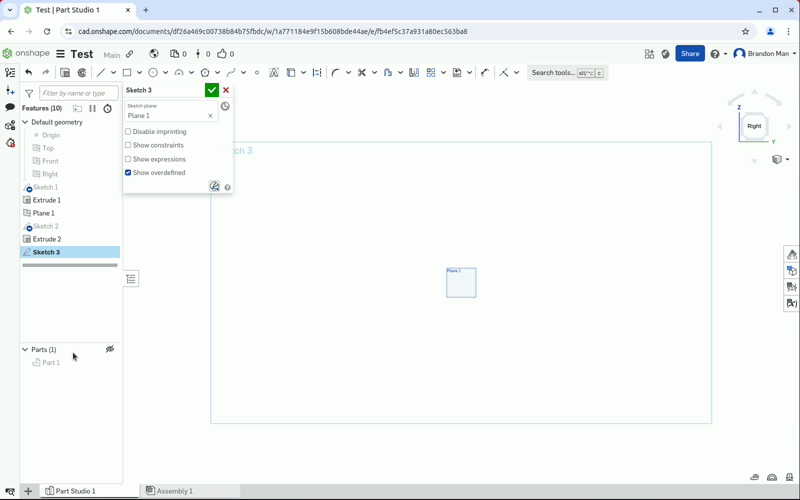
key_down(shift)
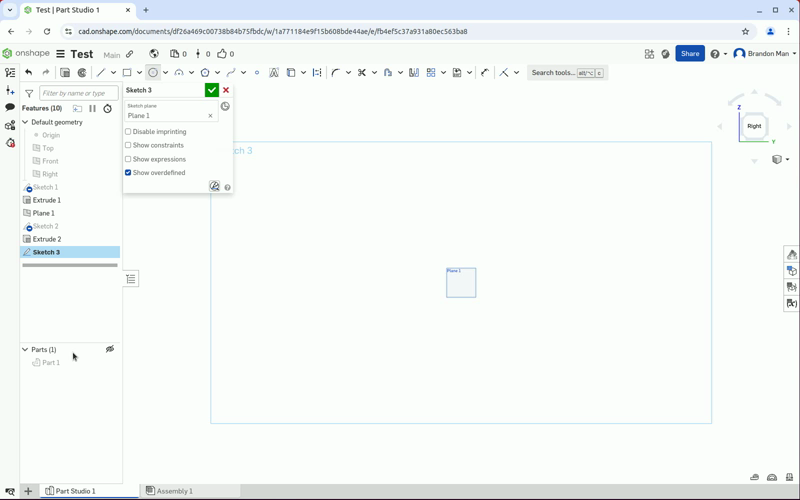
mouse_move(437, 262)
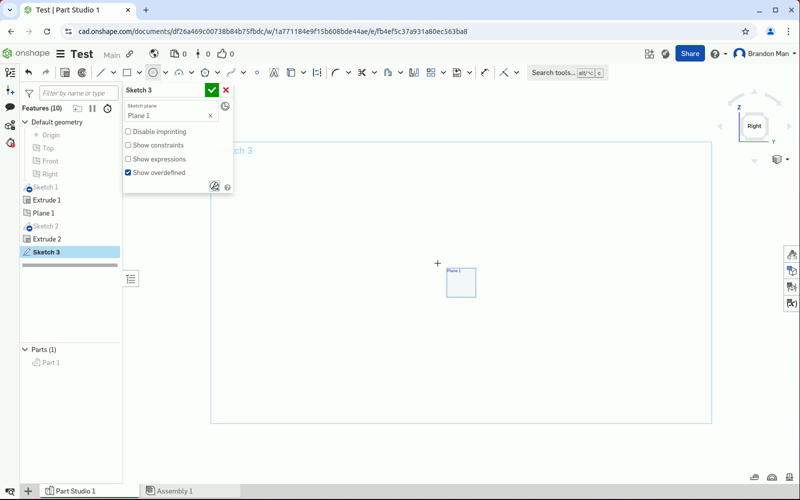
click(437, 262)
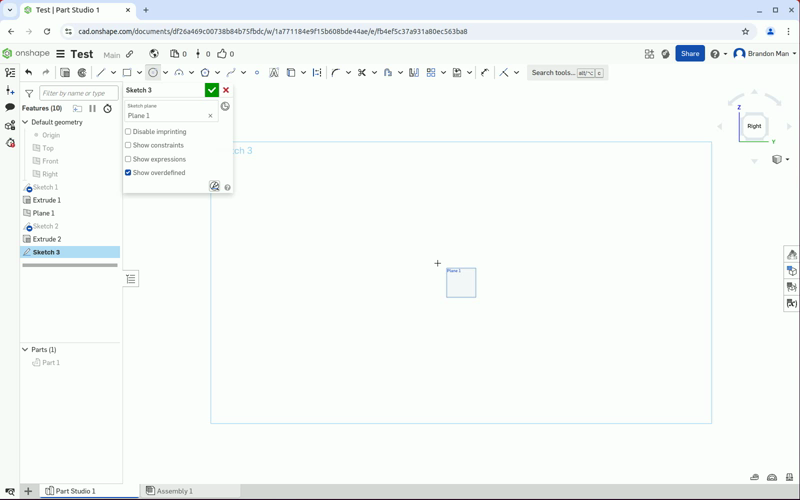
key_up(shift)
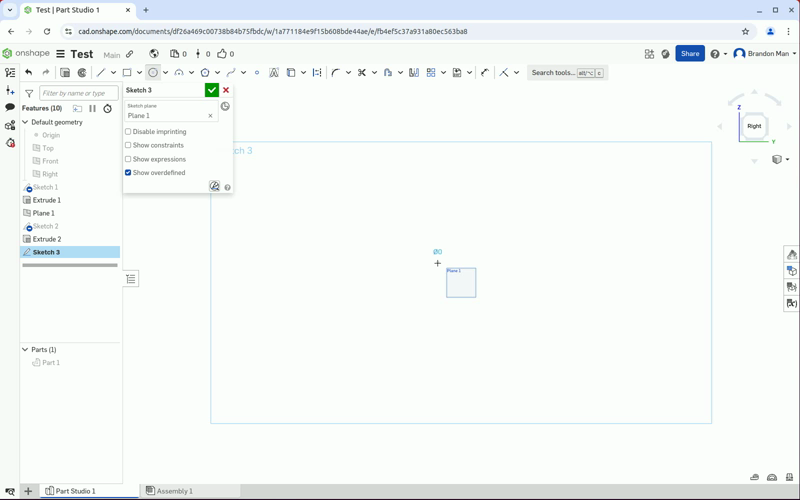
mouse_move(453, 262)
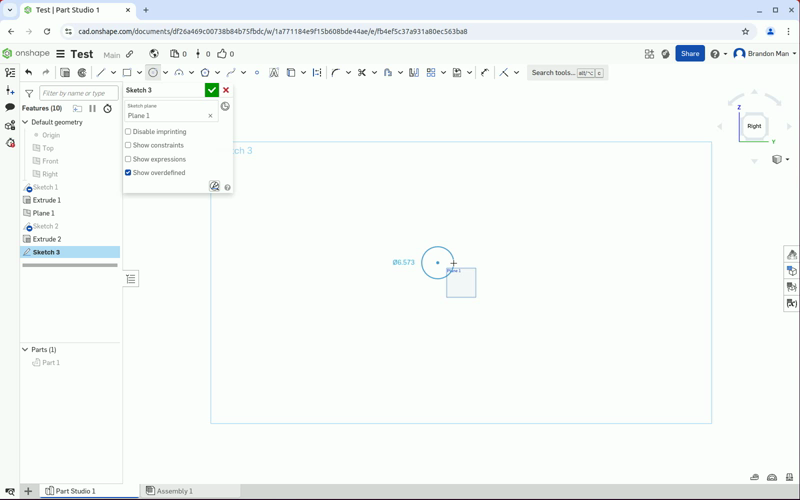
click(453, 262)
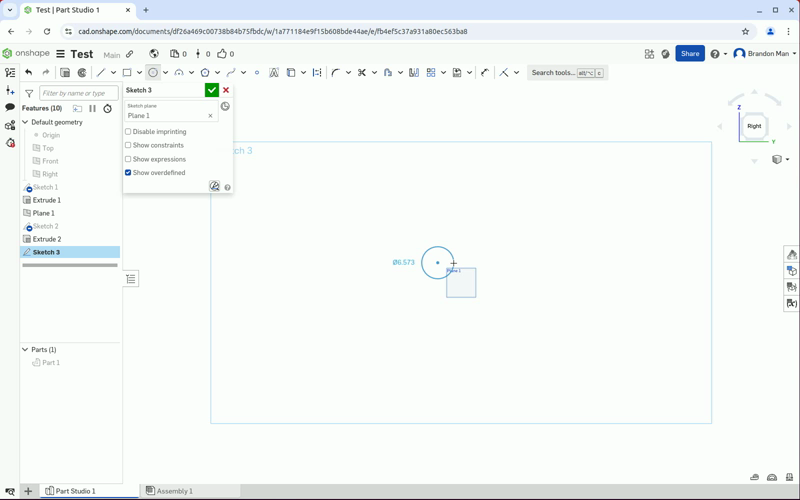
key(esc)
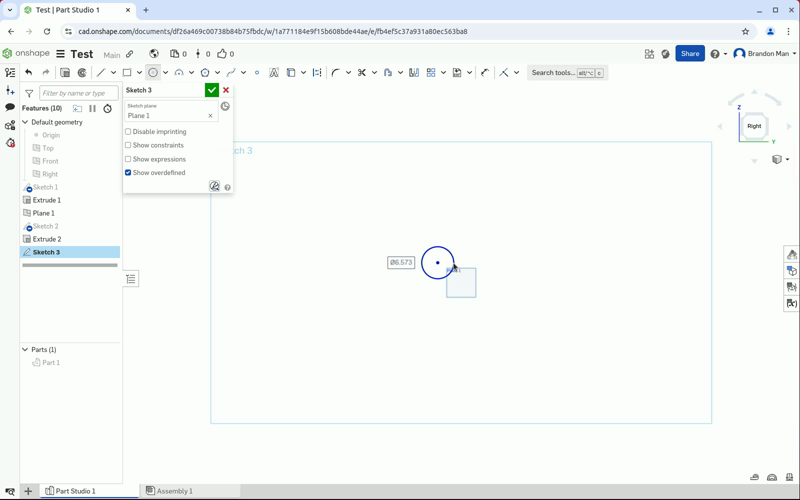
mouse_move(436, 270)
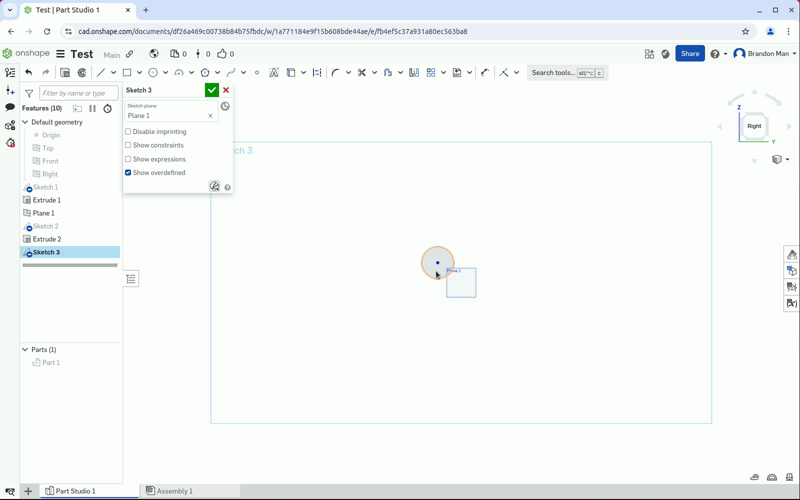
scroll(6)
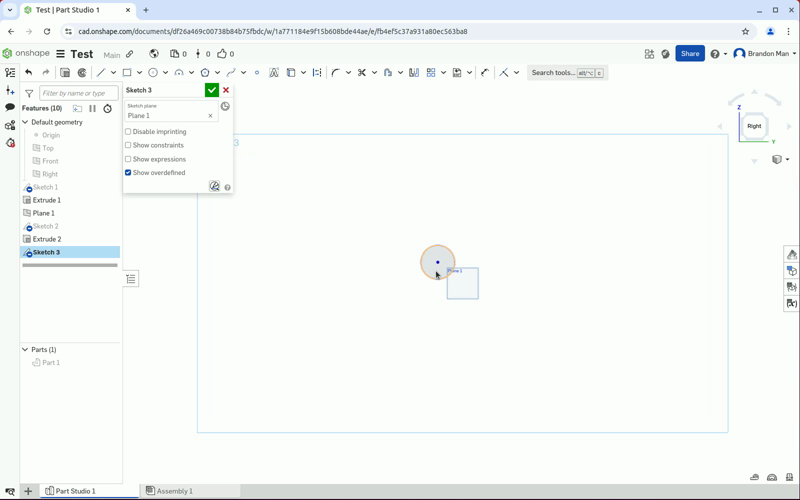
scroll(6)
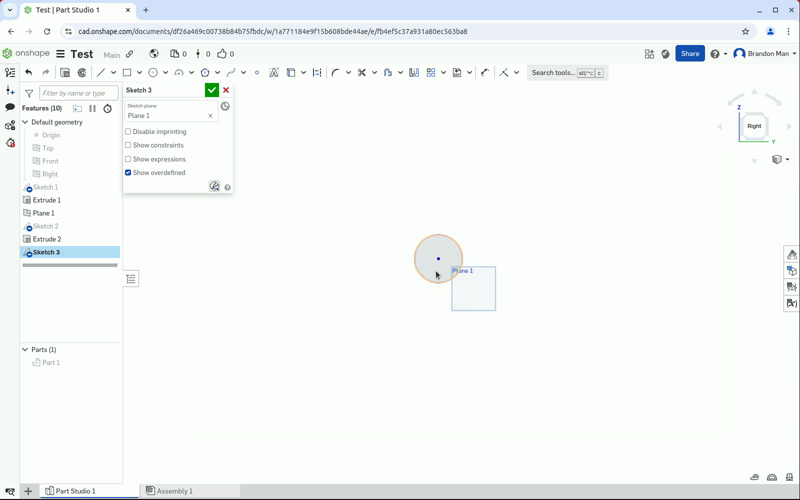
scroll(6)
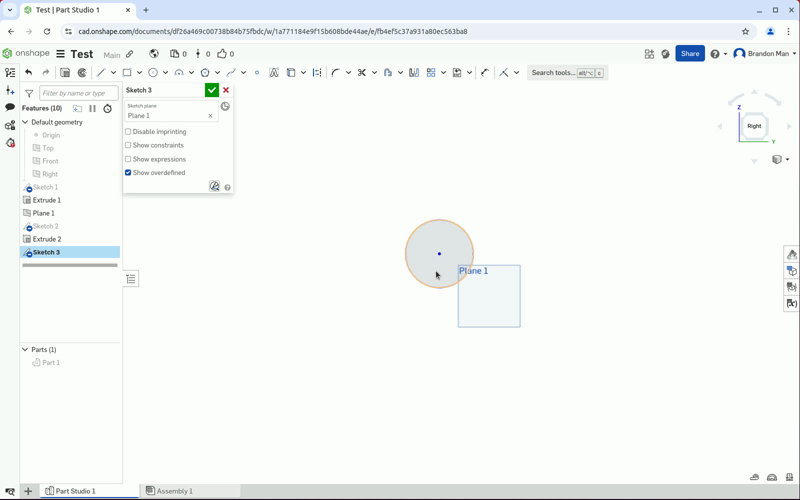
scroll(6)
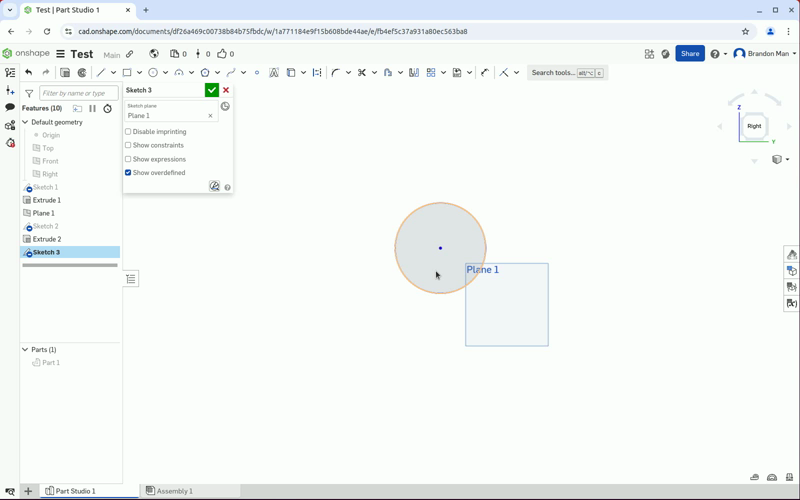
scroll(6)
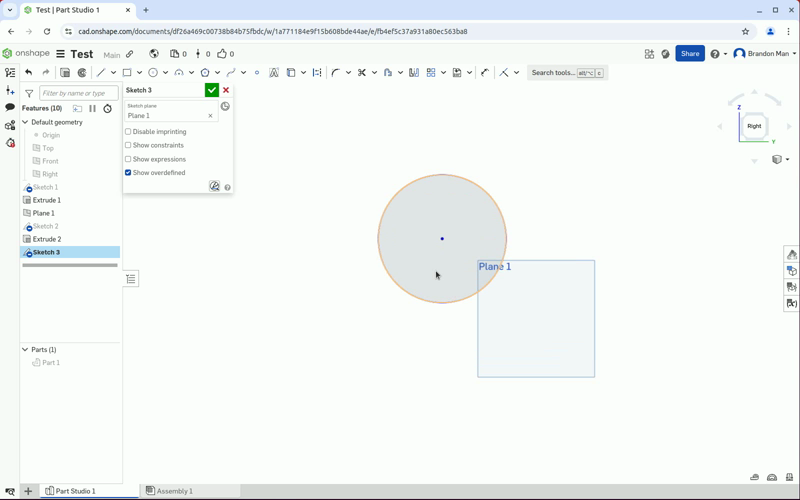
scroll(6)
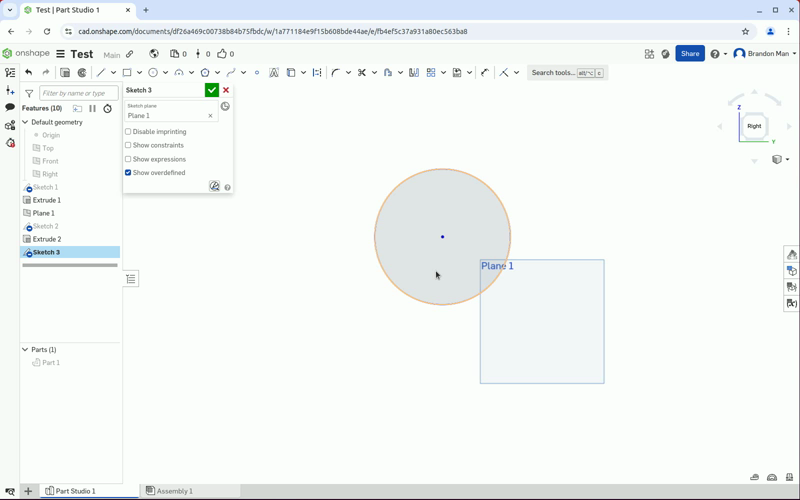
scroll(6)
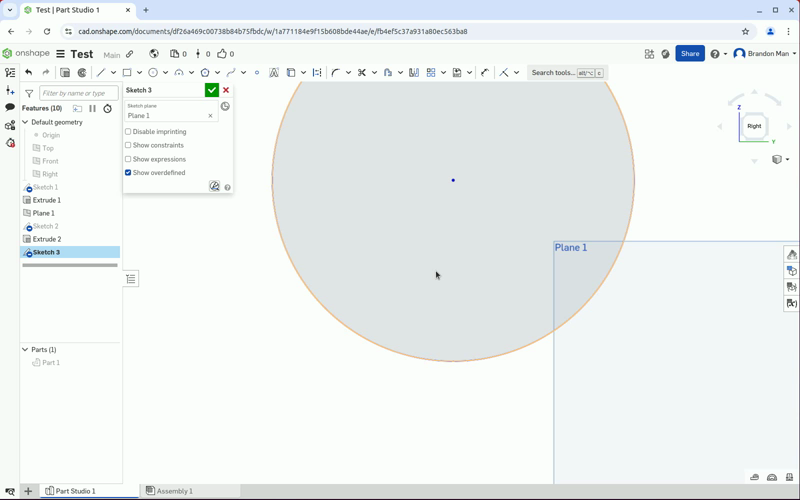
click(436, 270)
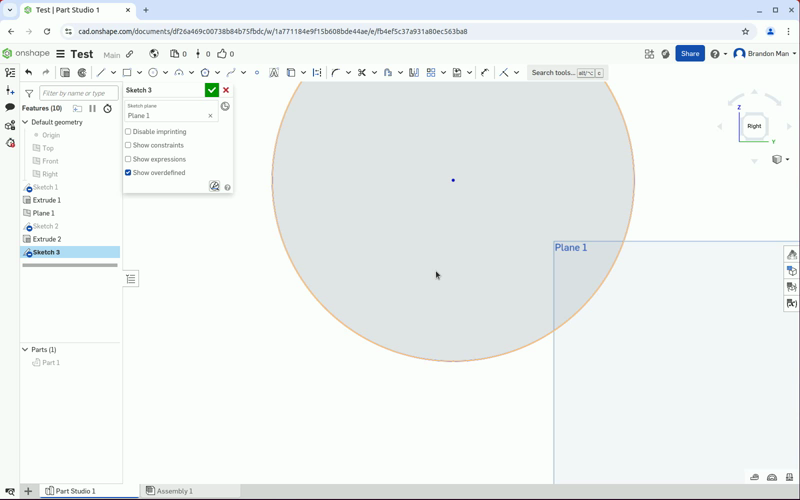
scroll(-6)
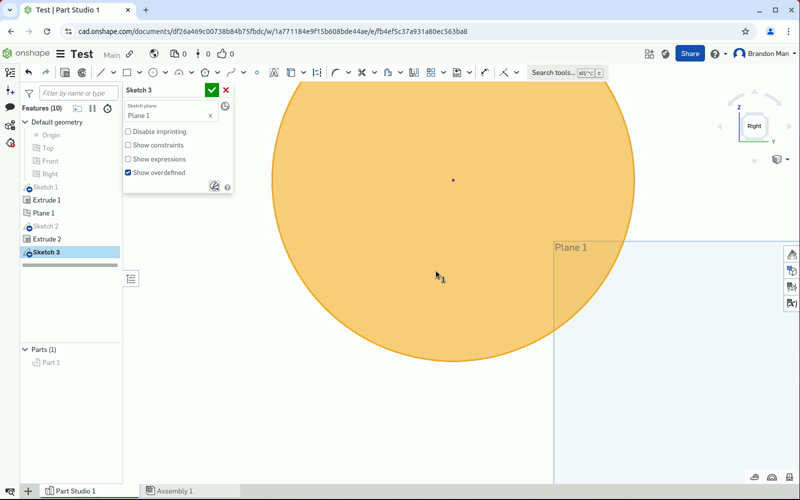
scroll(-6)
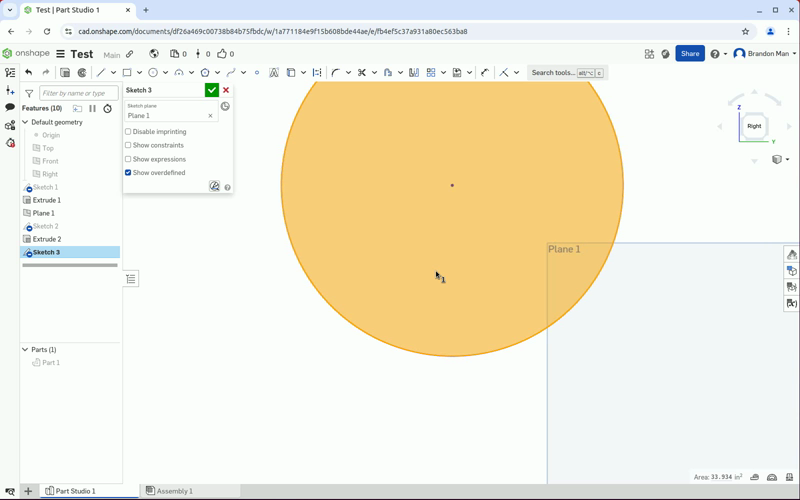
scroll(-6)
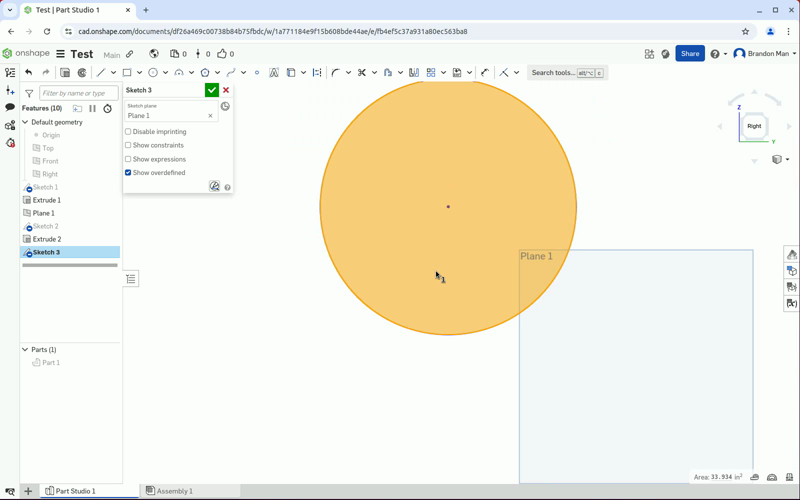
scroll(-6)
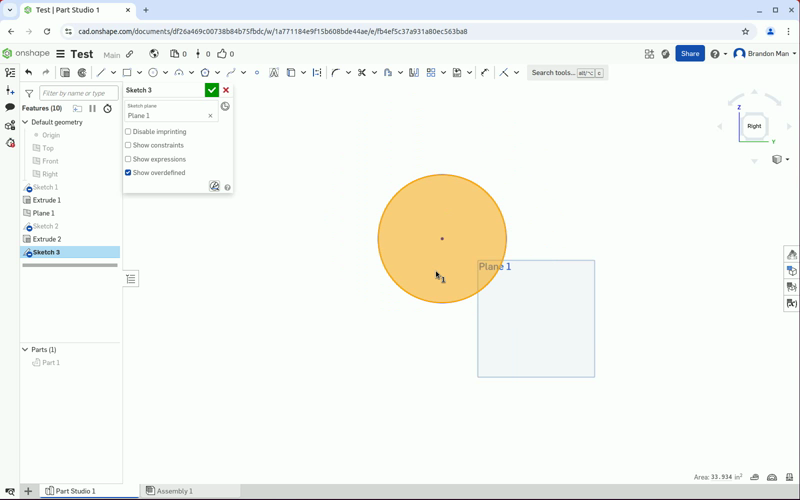
scroll(-6)
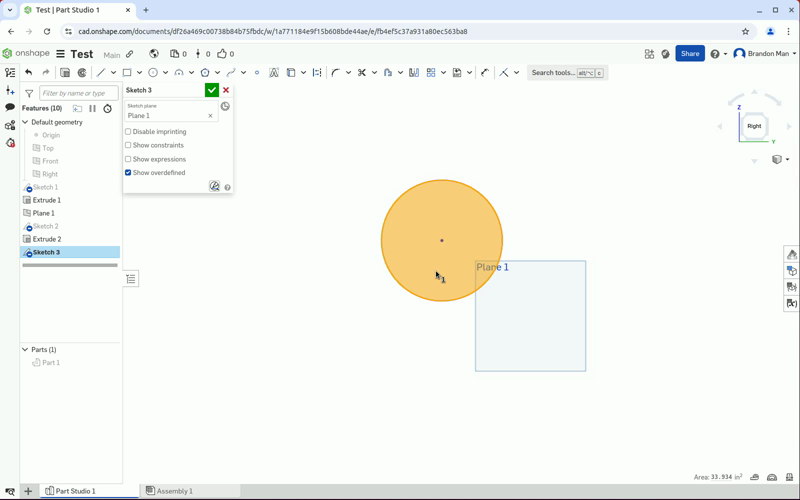
scroll(-6)
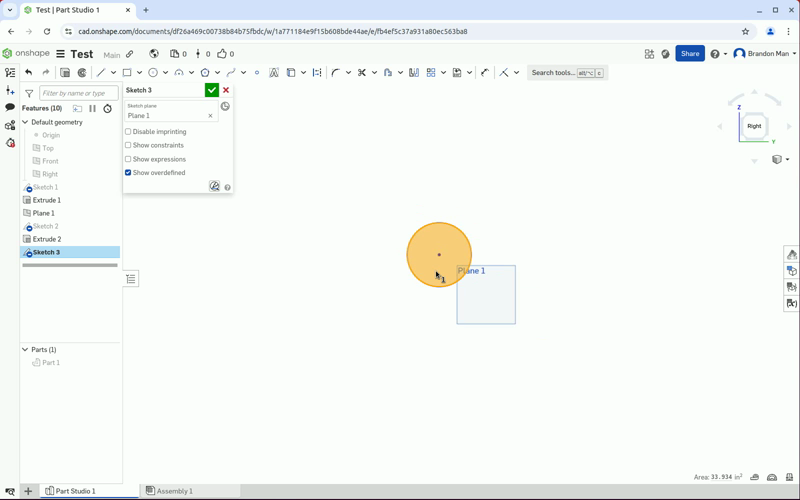
scroll(-6)
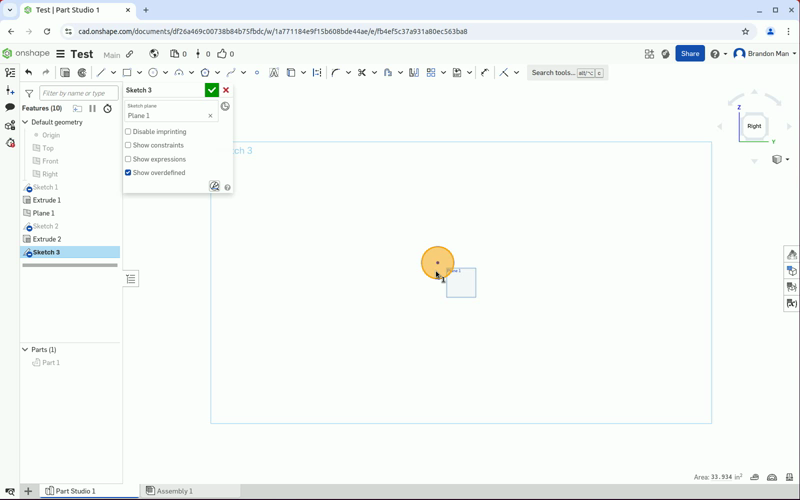
mouse_move(73, 352)
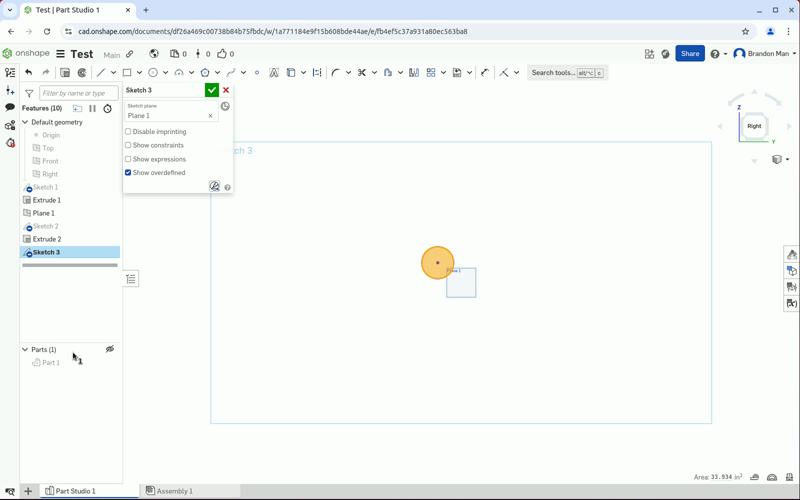
key(shift+y)
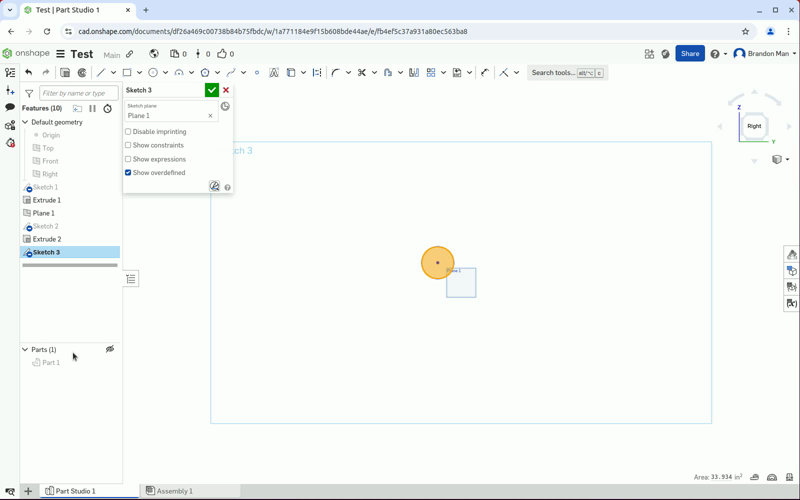
key(shift+e)
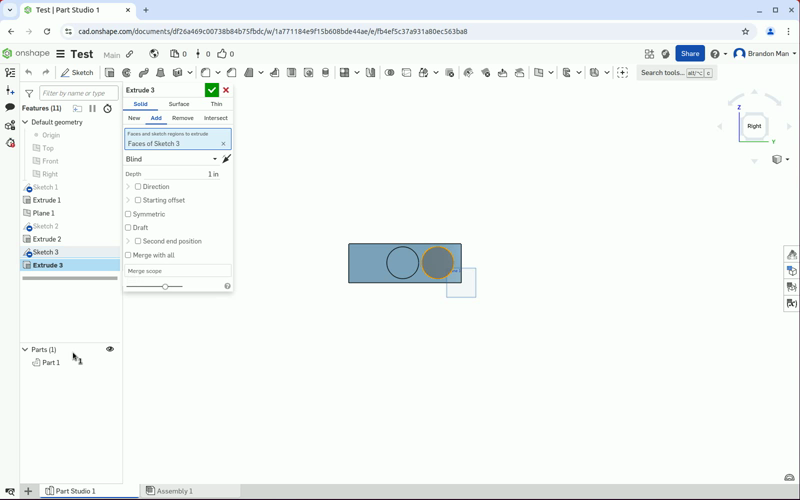
mouse_move(143, 106)
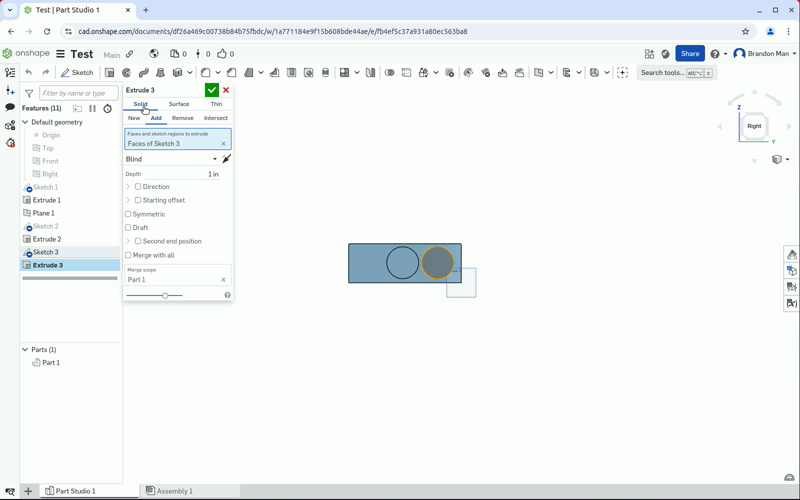
click(143, 106)
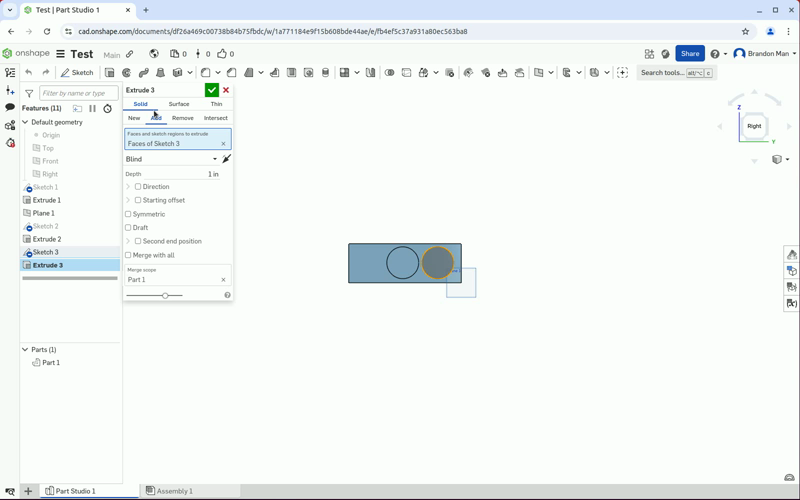
mouse_move(186, 120)
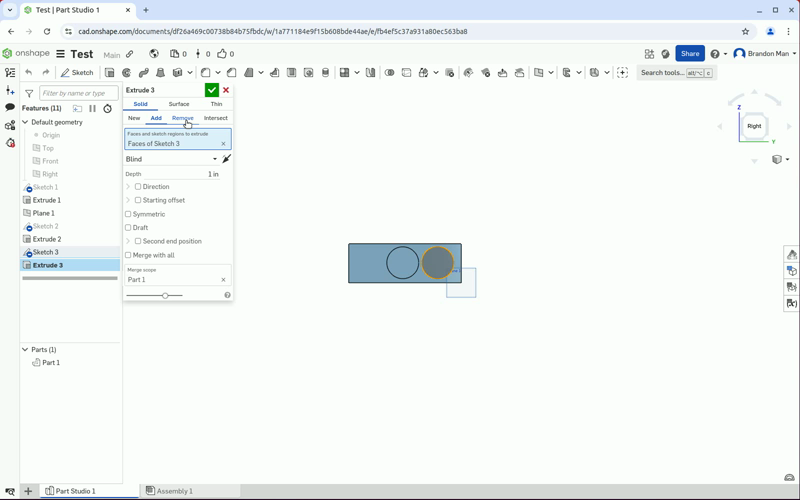
click(186, 120)
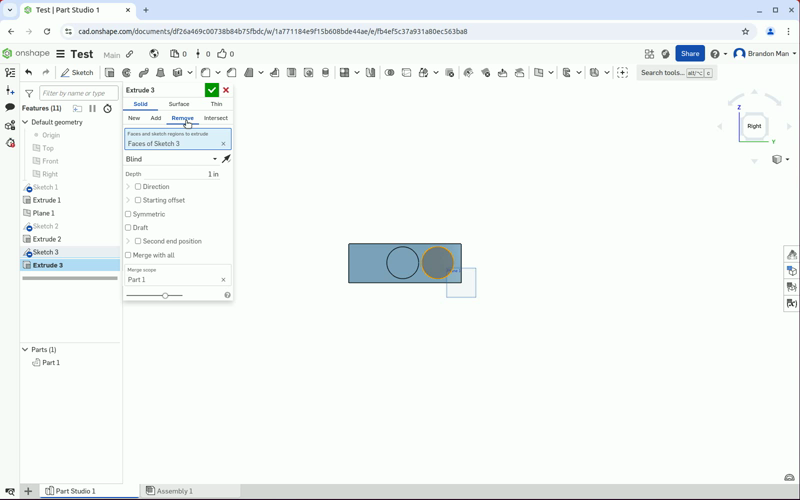
key(tab, 4)
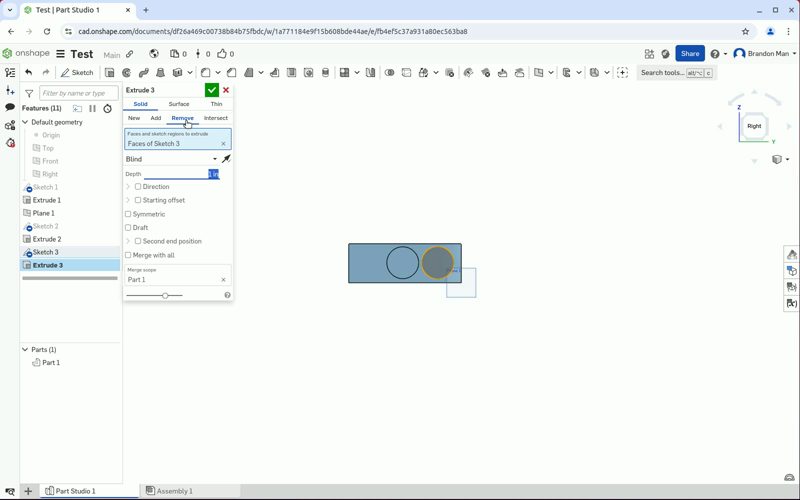
text(3.129)
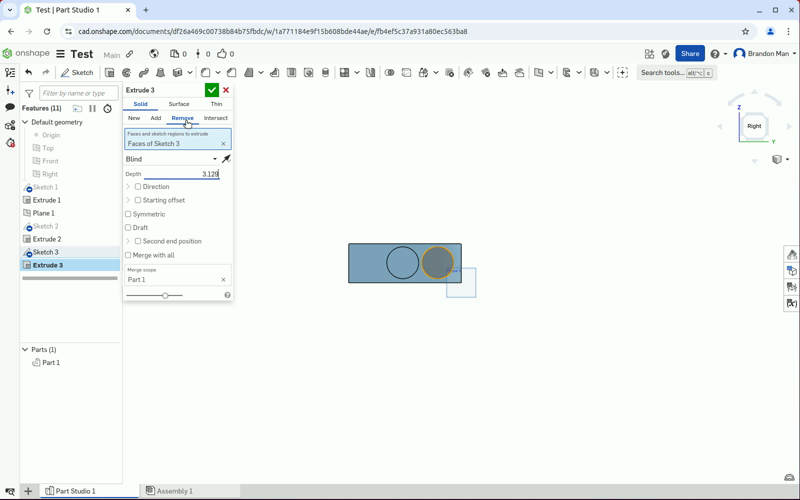
key(tab, 6)
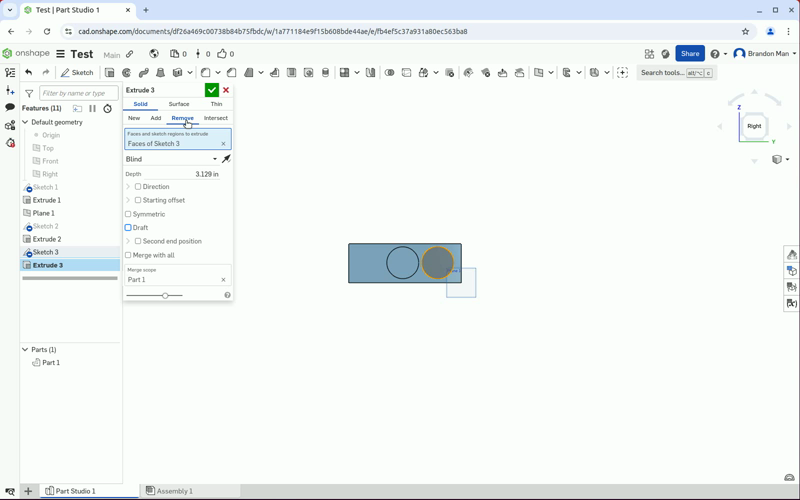
key(space)
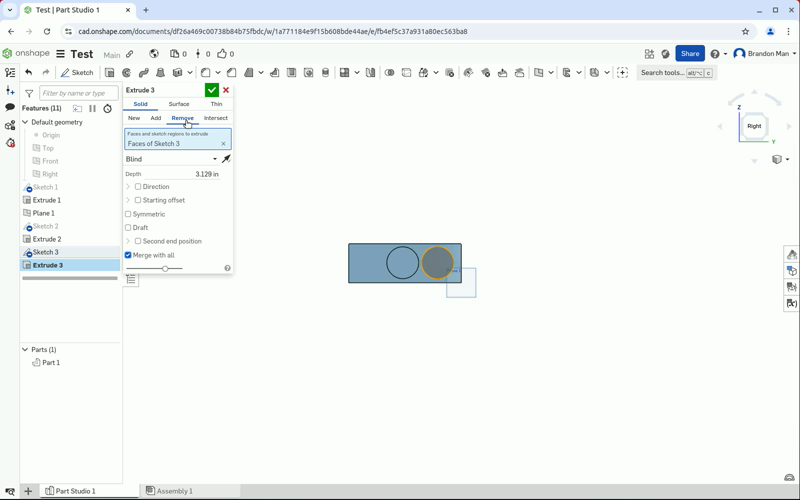
key(enter)
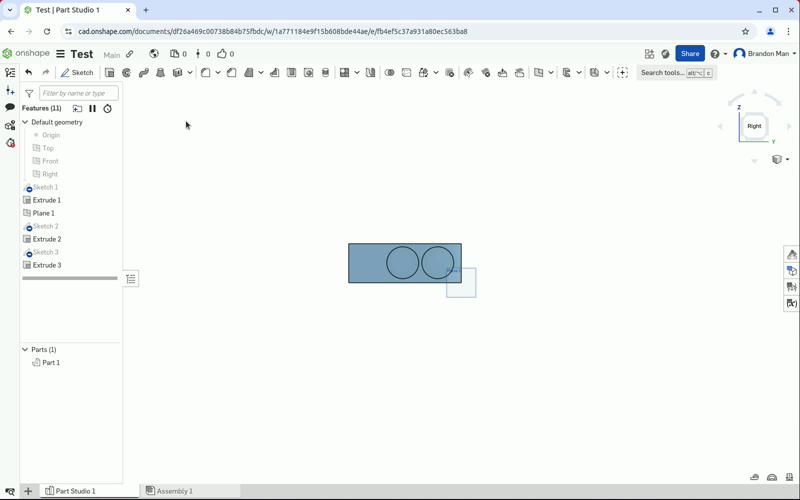
key(shift+h)
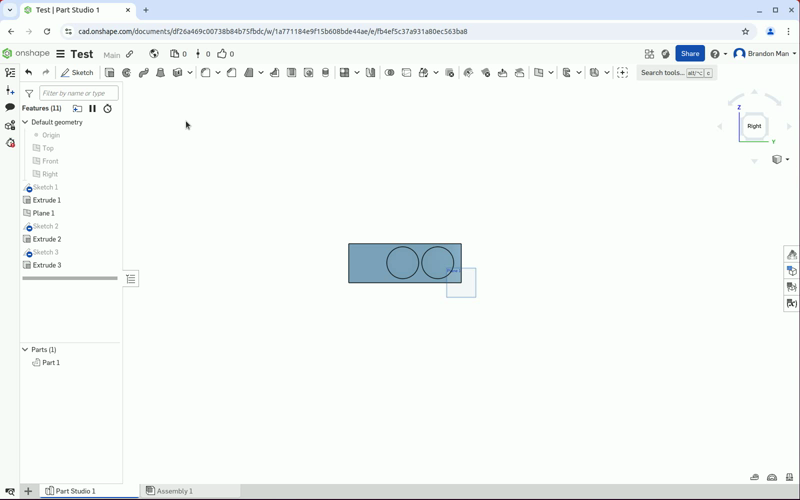
key(shift+h)
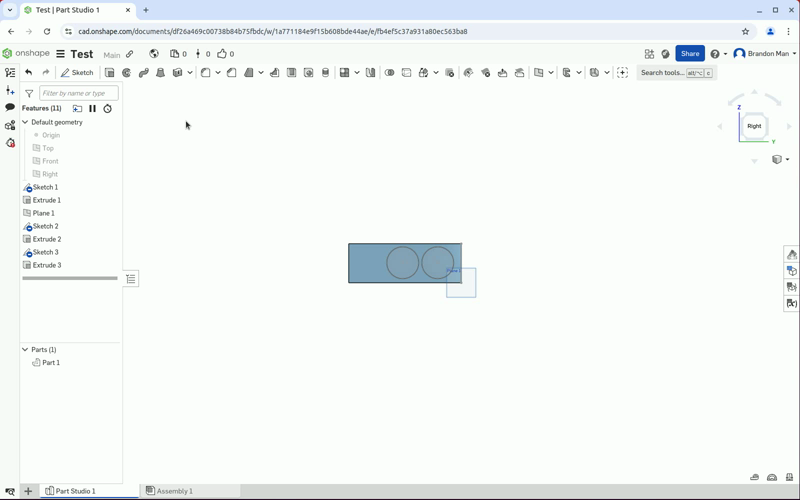
key(shift+7)
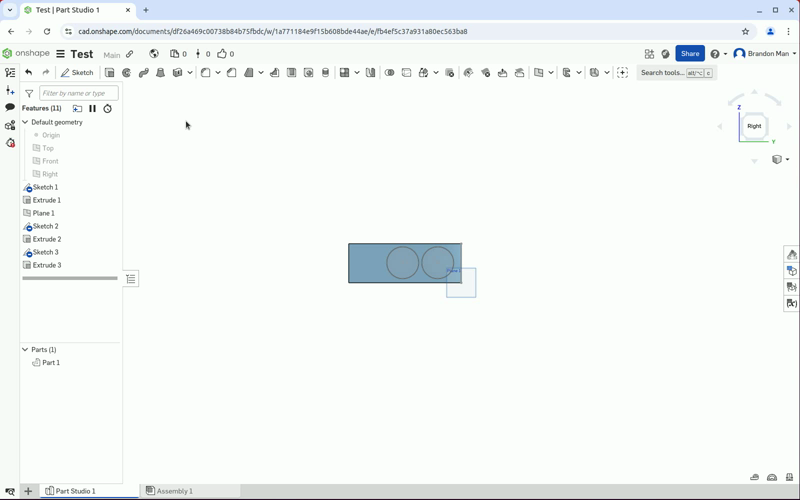
key(right, 2)
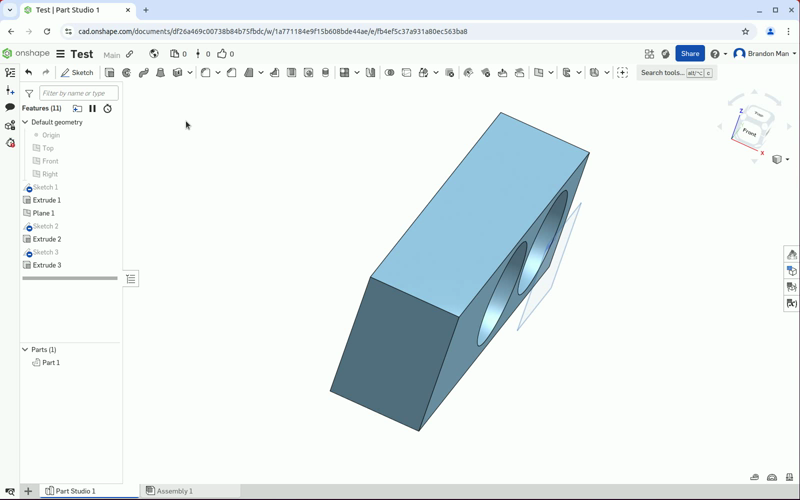
key(down, 2)
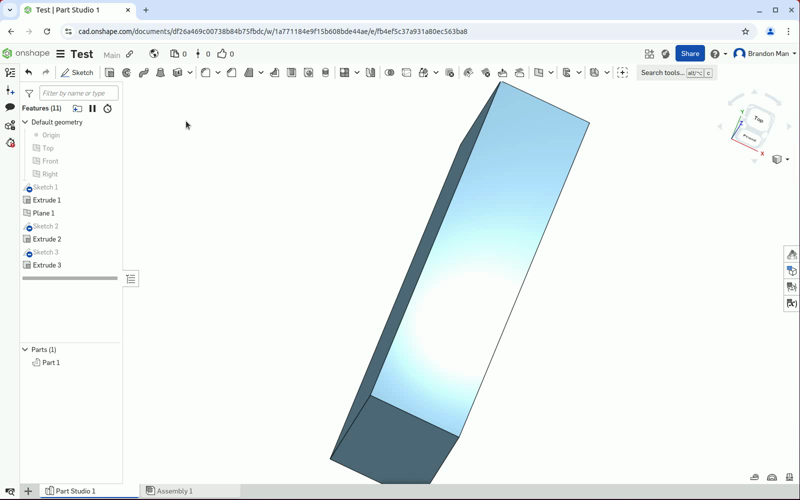
key(up, 2)
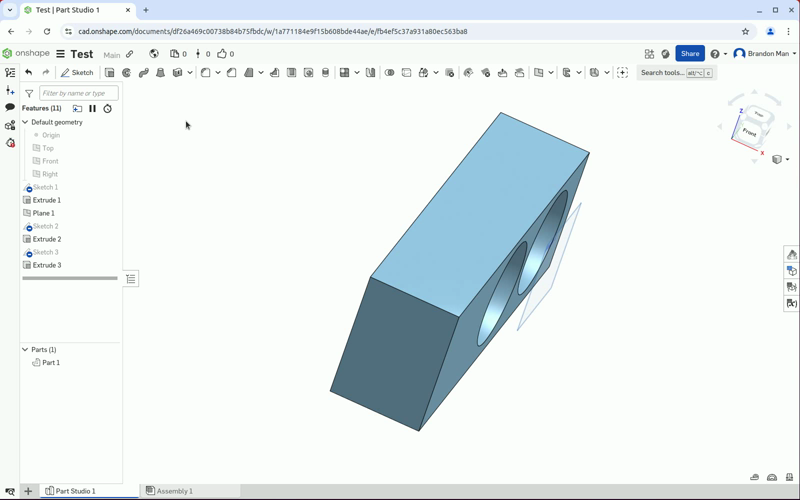
key(left, 2)
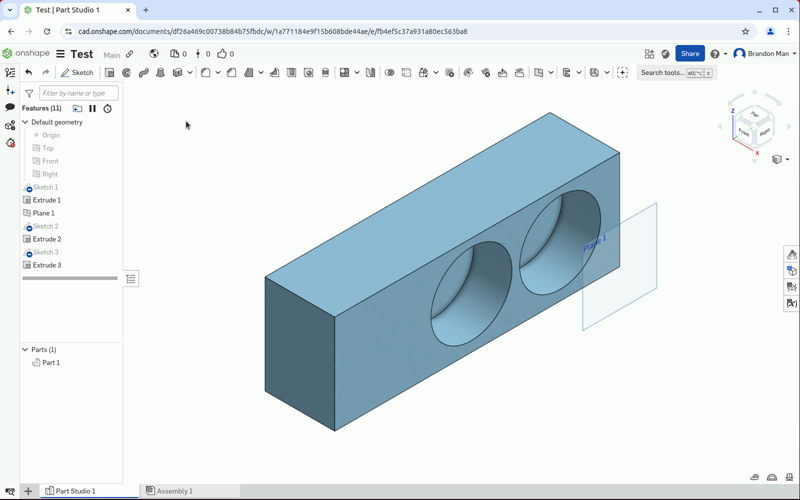
mouse_move(73, 189)
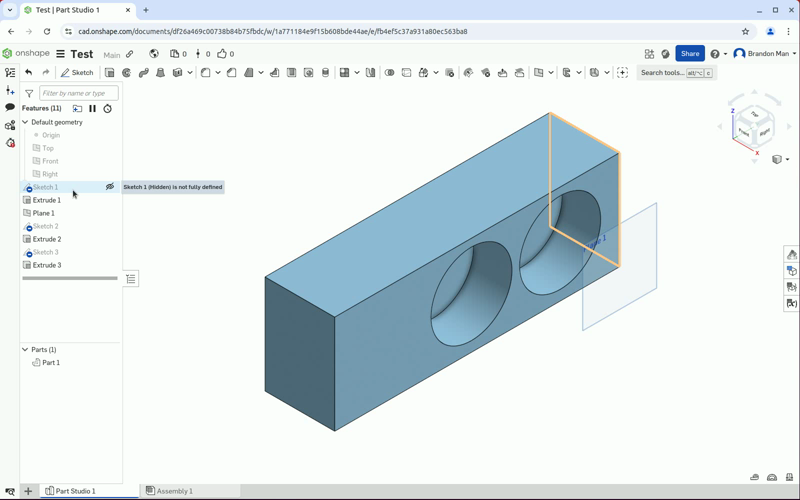
click(73, 189)